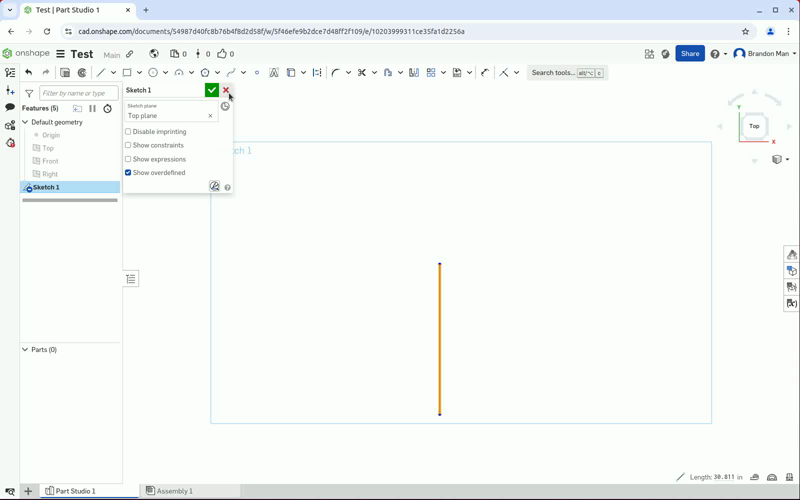
key(shift+h)
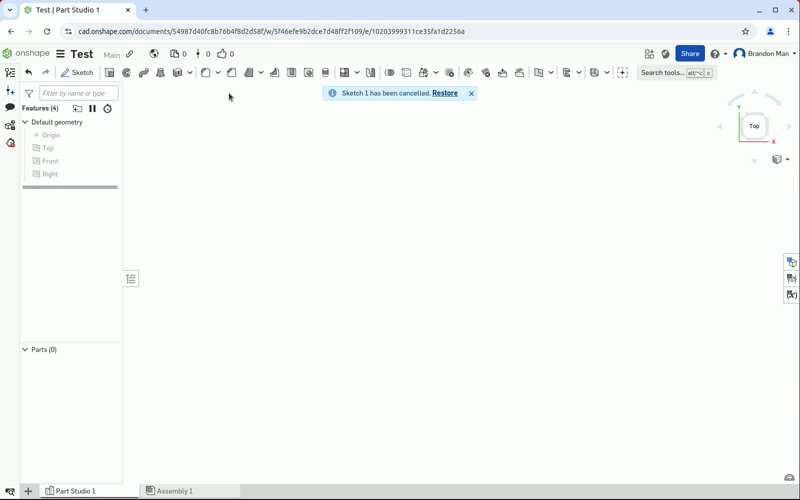
mouse_move(73, 352)
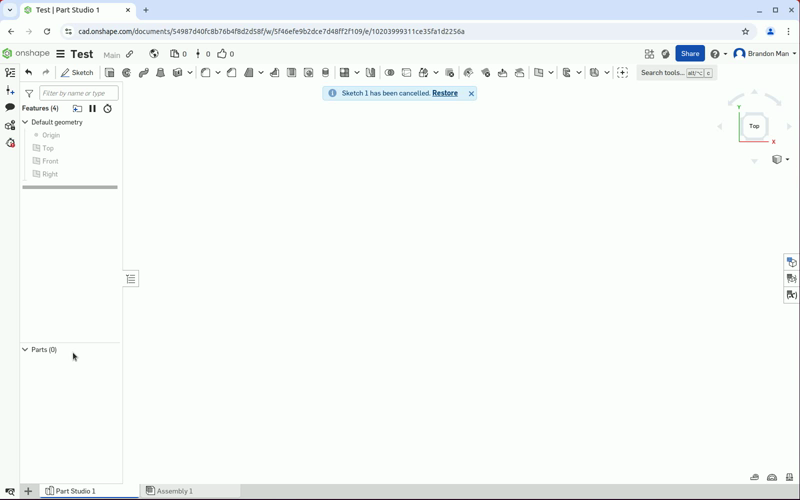
key(y)
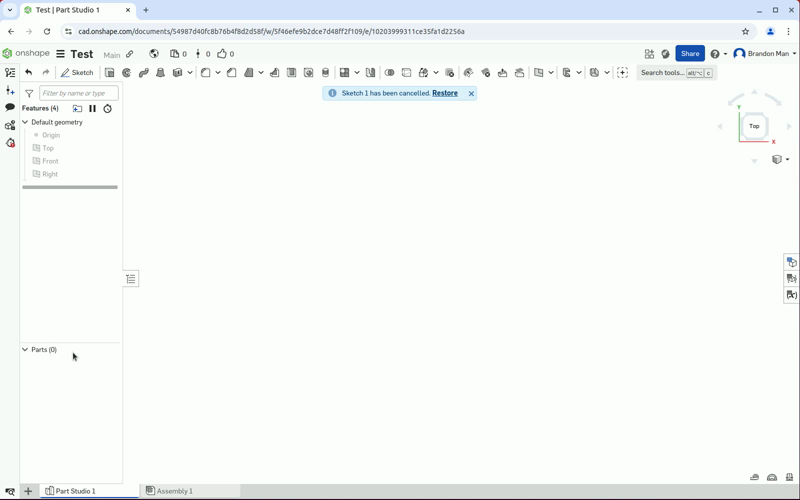
key(shift+p)
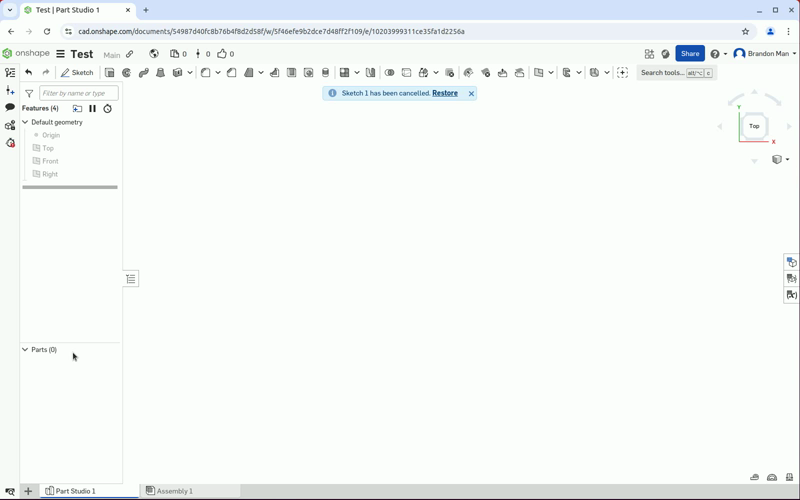
key(space)
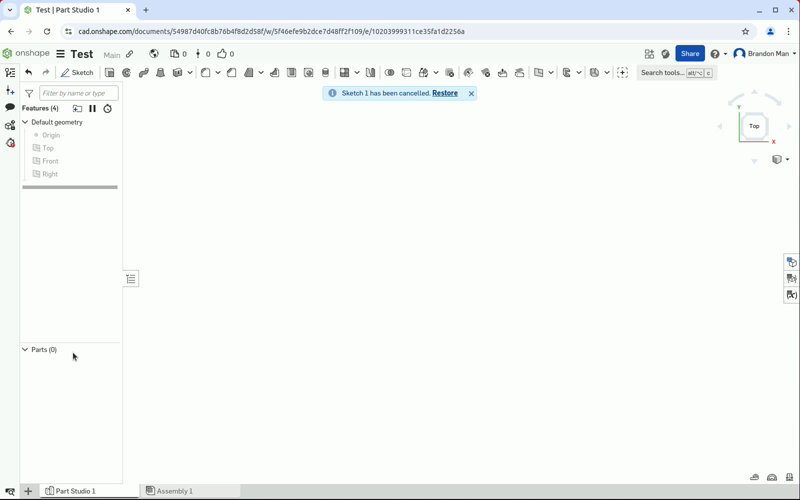
key_down(shift)
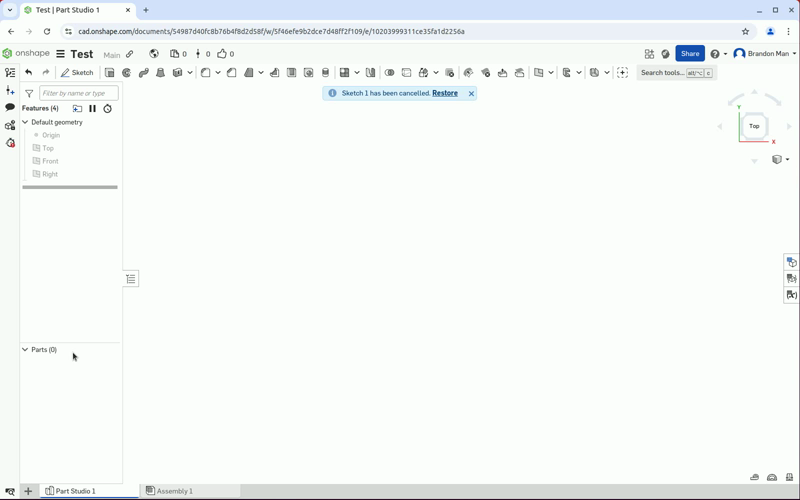
key(up)
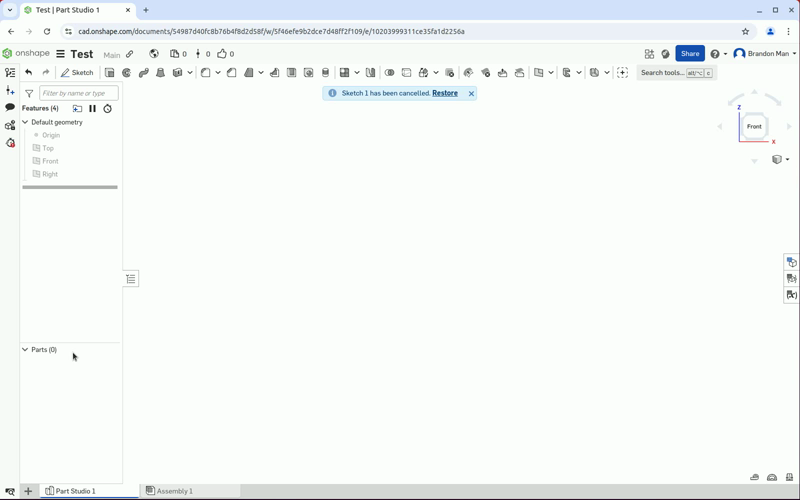
key_up(shift)
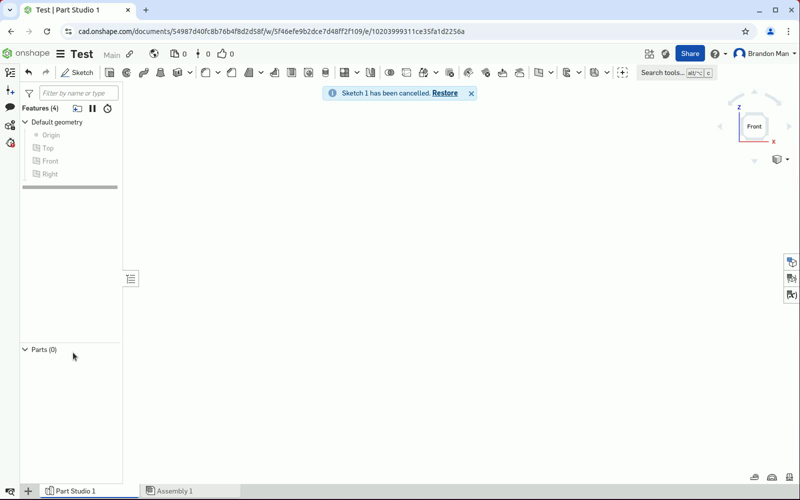
mouse_move(73, 352)
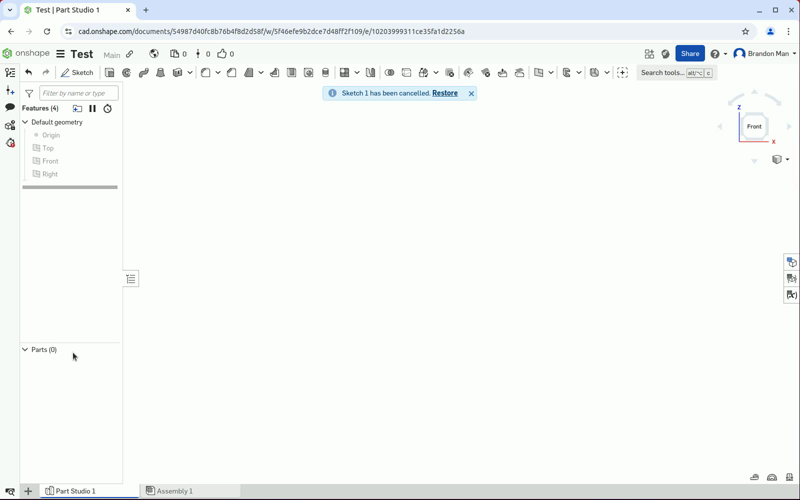
key(shift+y)
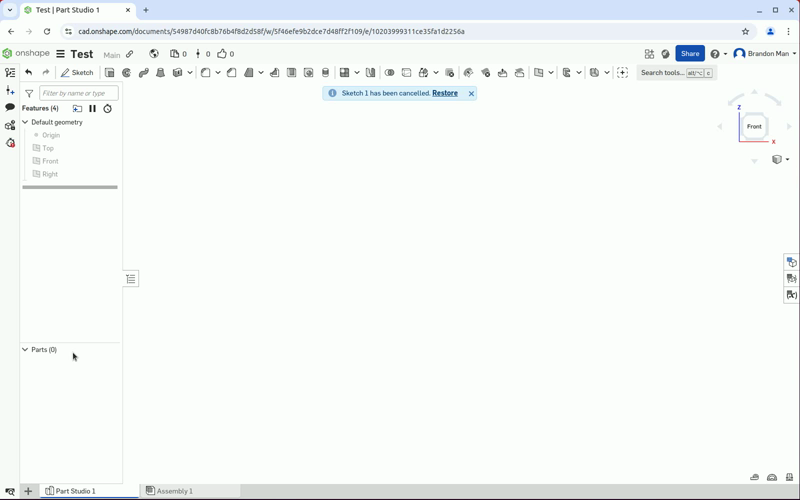
key(shift+s)
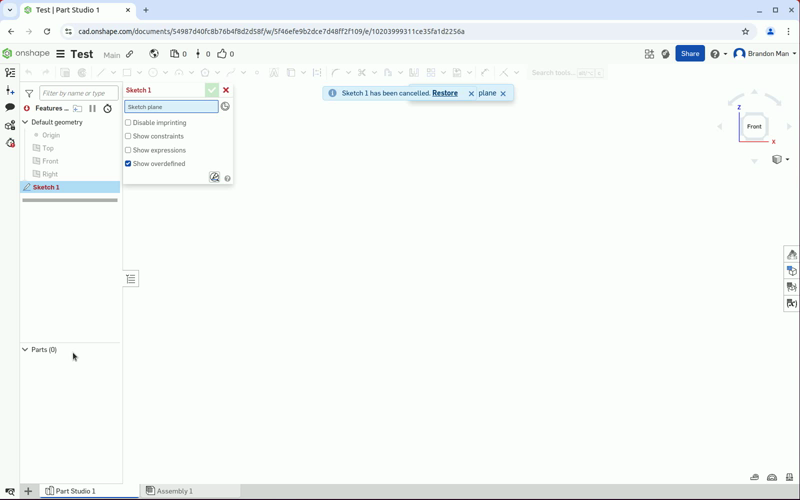
mouse_move(73, 163)
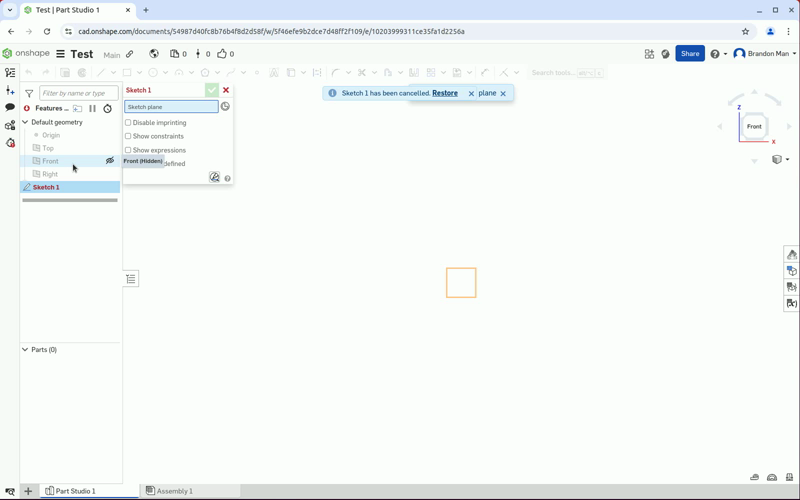
click(73, 163)
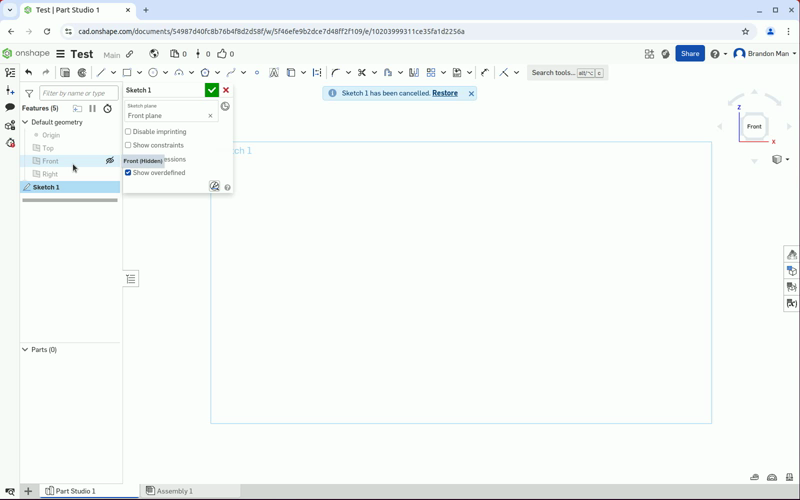
mouse_move(73, 352)
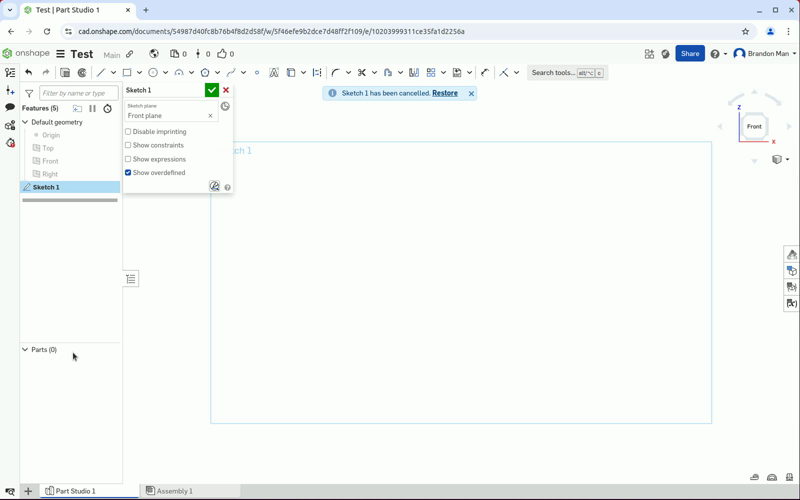
key(y)
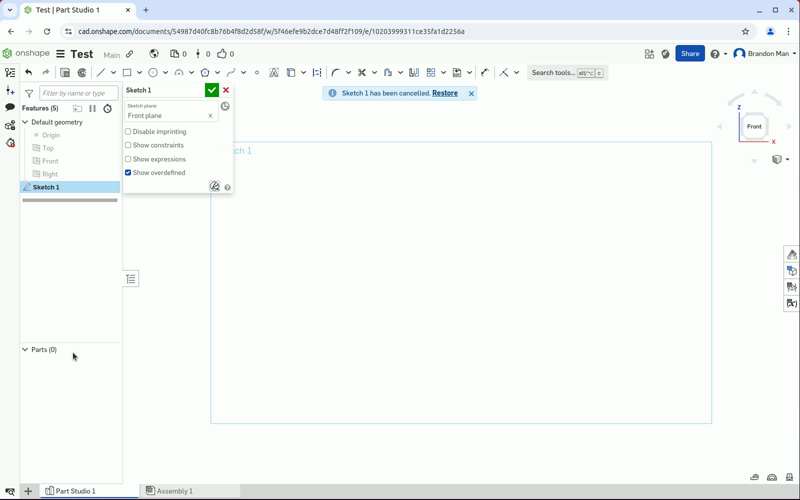
key(c)
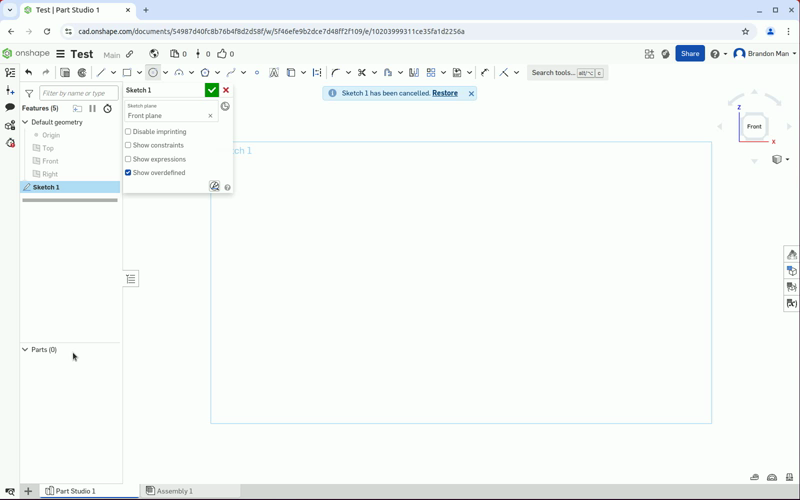
key_down(shift)
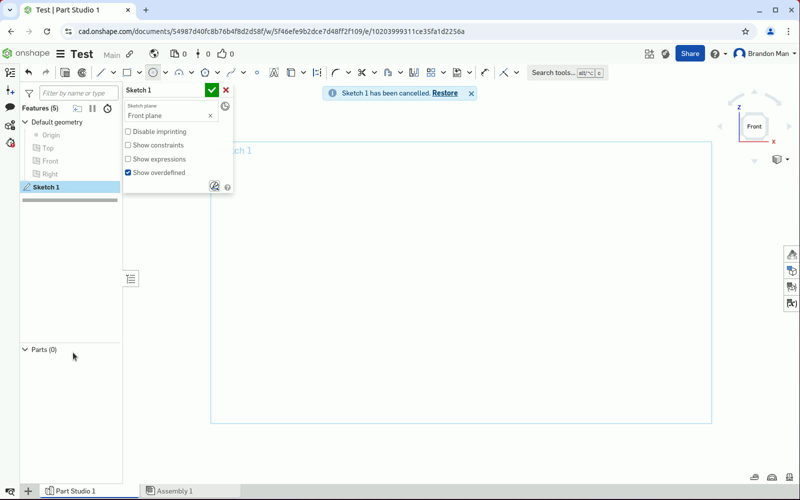
mouse_move(431, 259)
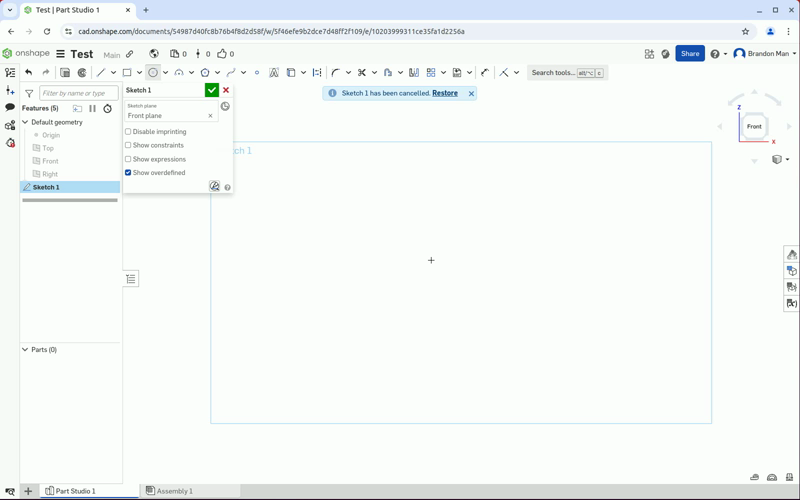
click(431, 259)
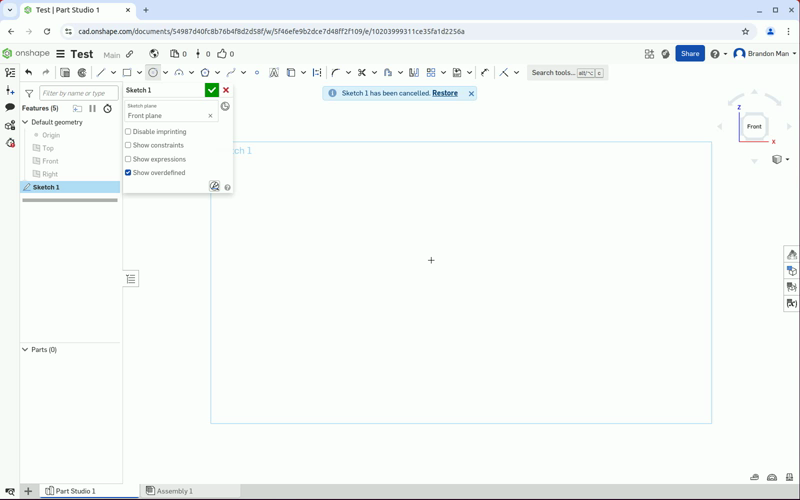
key_up(shift)
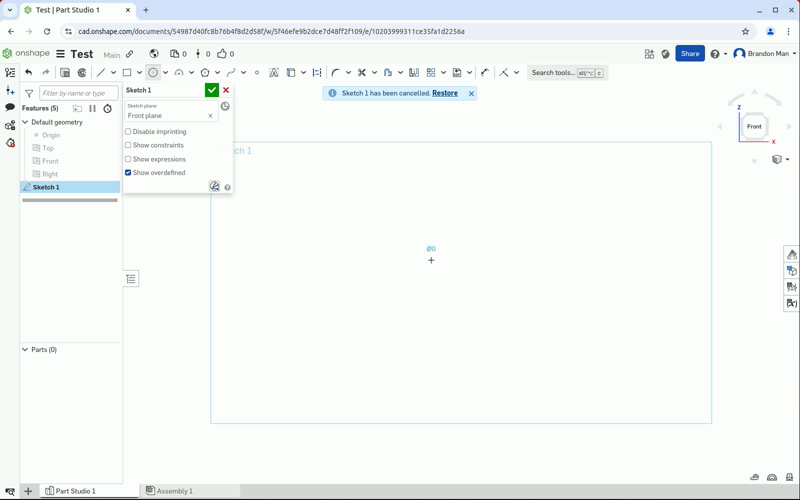
mouse_move(448, 259)
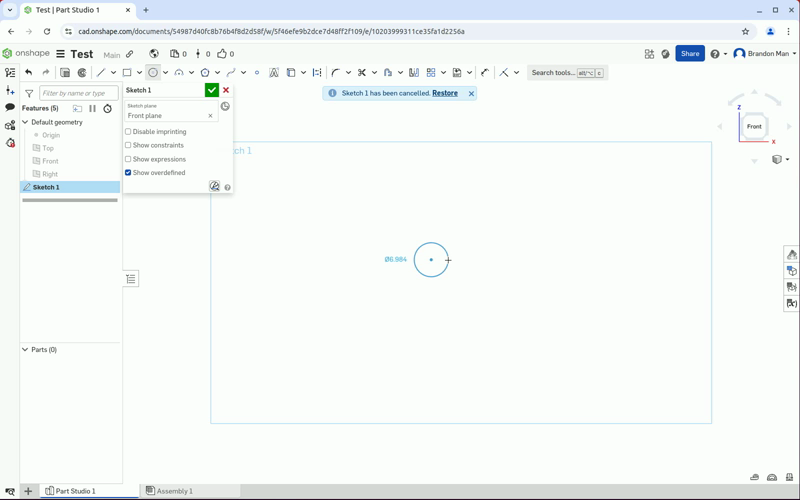
click(448, 259)
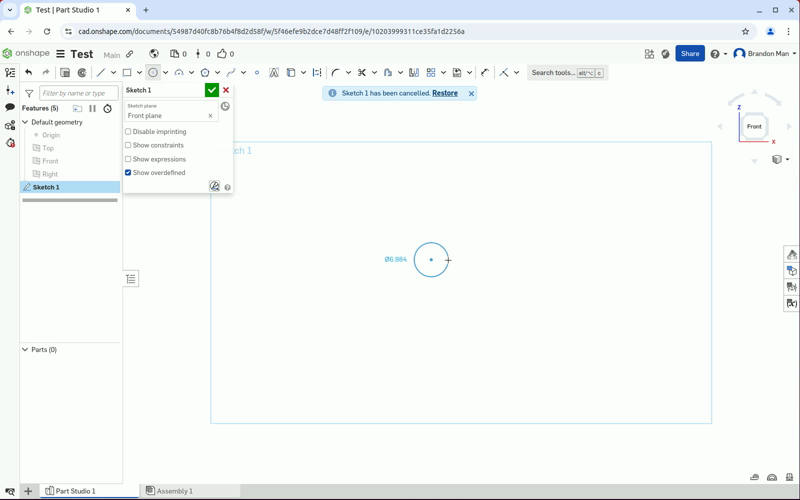
key(esc)
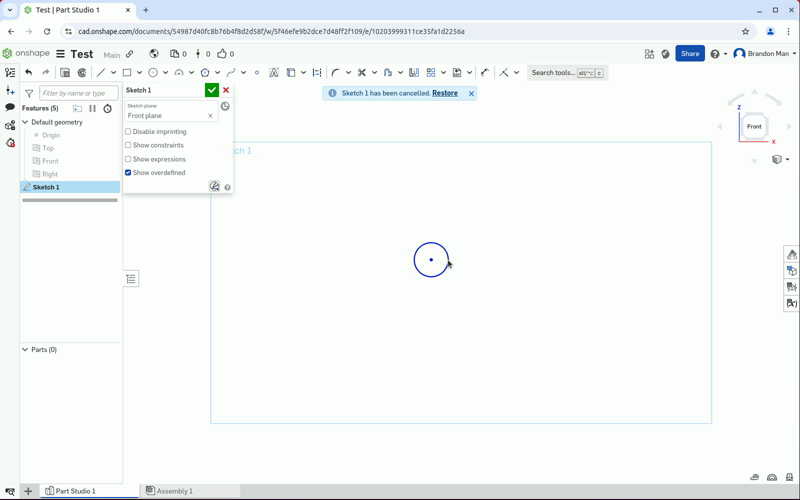
mouse_move(421, 255)
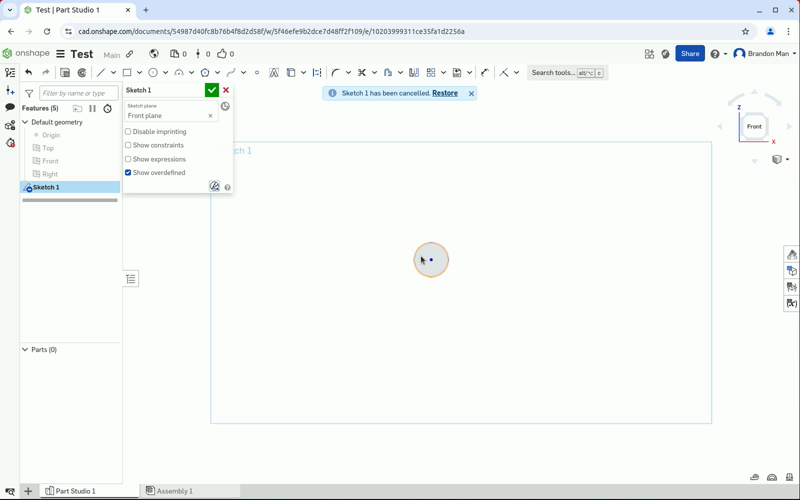
scroll(6)
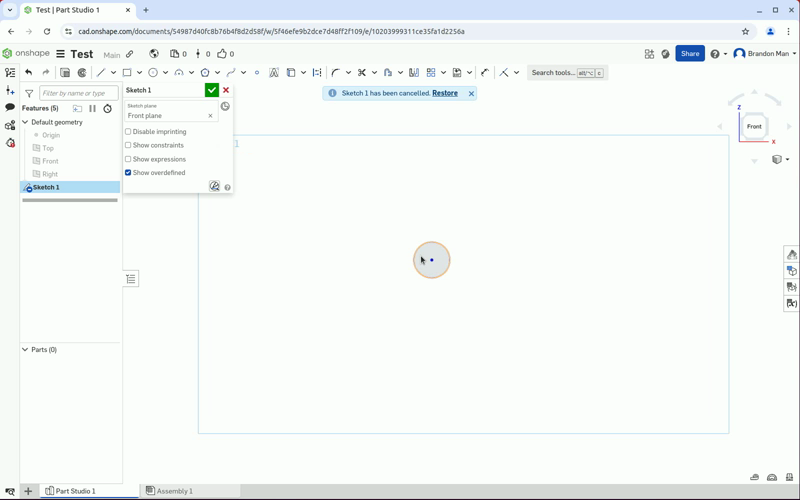
scroll(6)
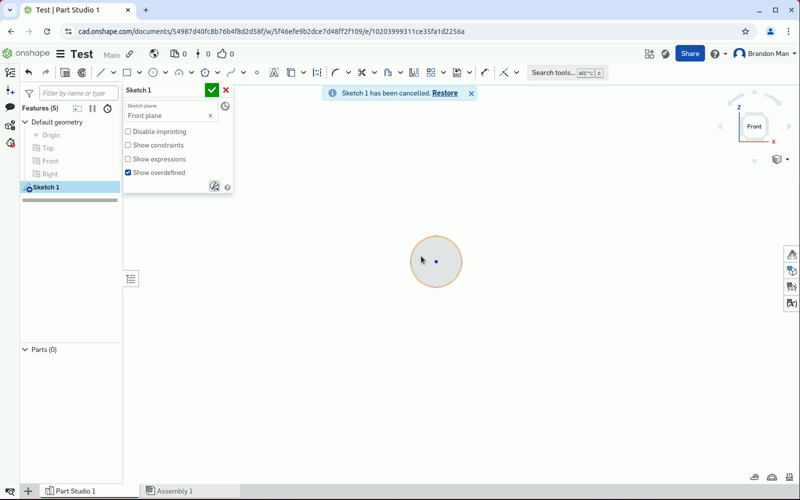
scroll(6)
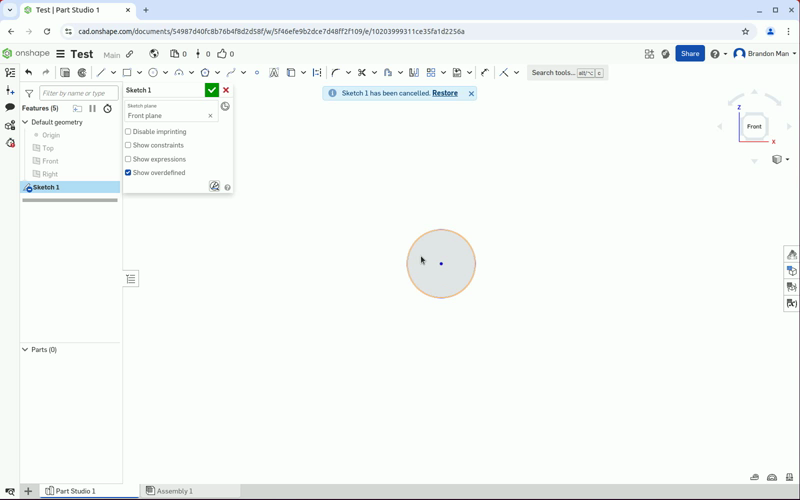
scroll(6)
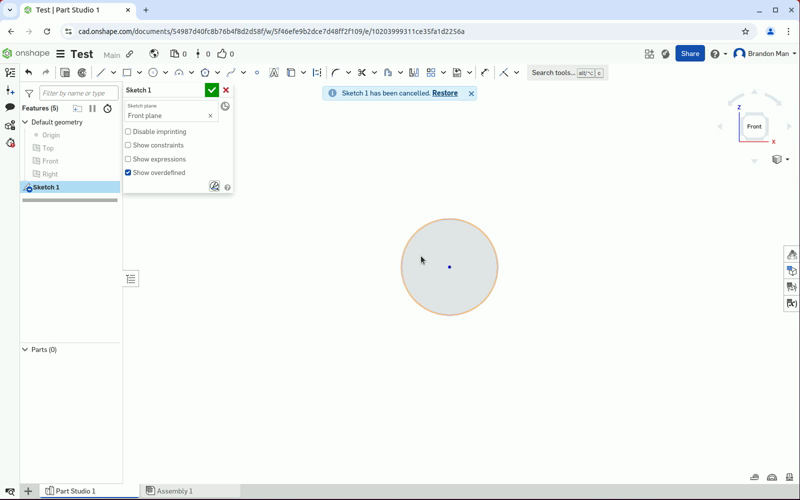
scroll(6)
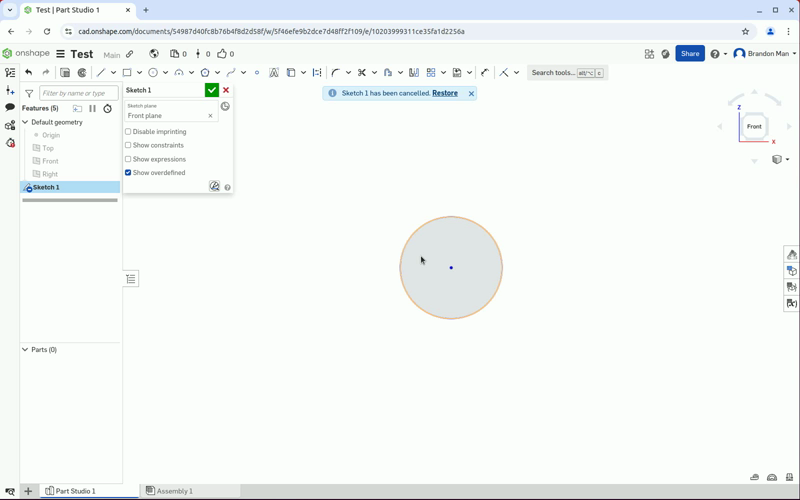
scroll(6)
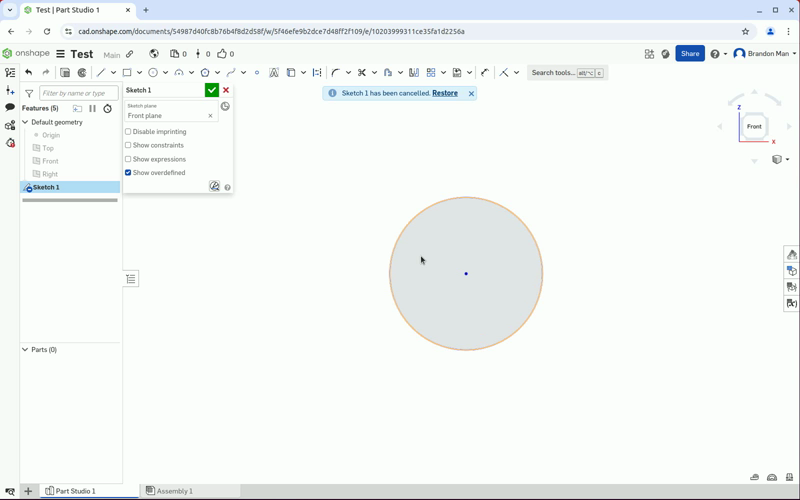
scroll(6)
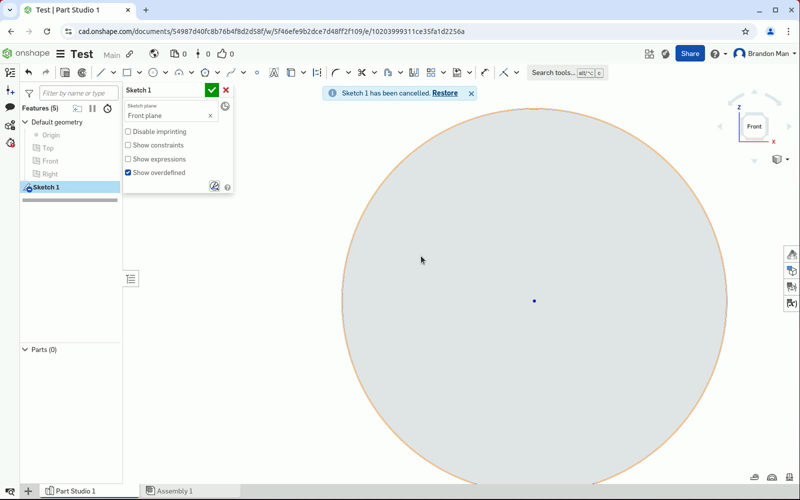
click(421, 255)
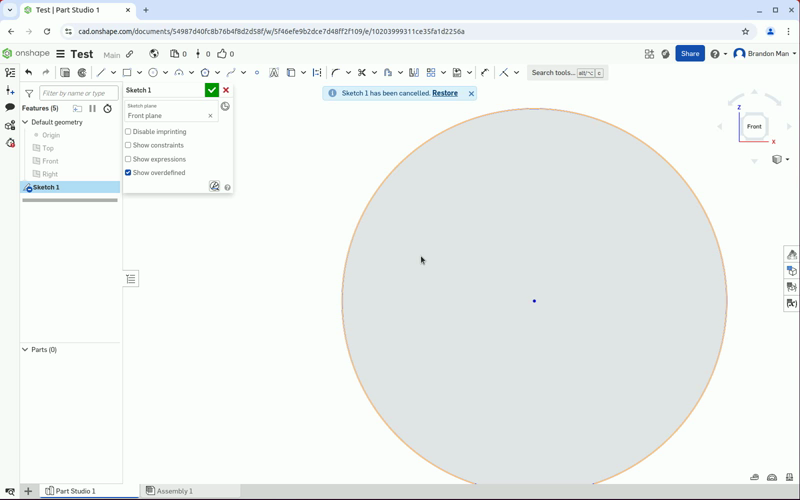
scroll(-6)
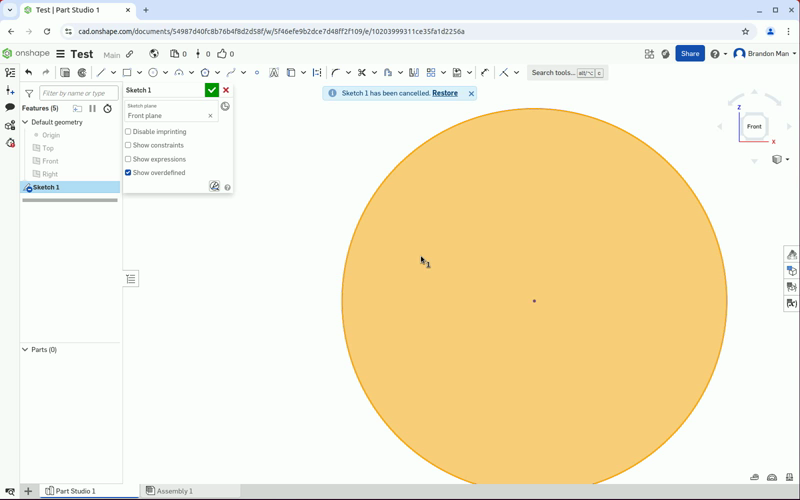
scroll(-6)
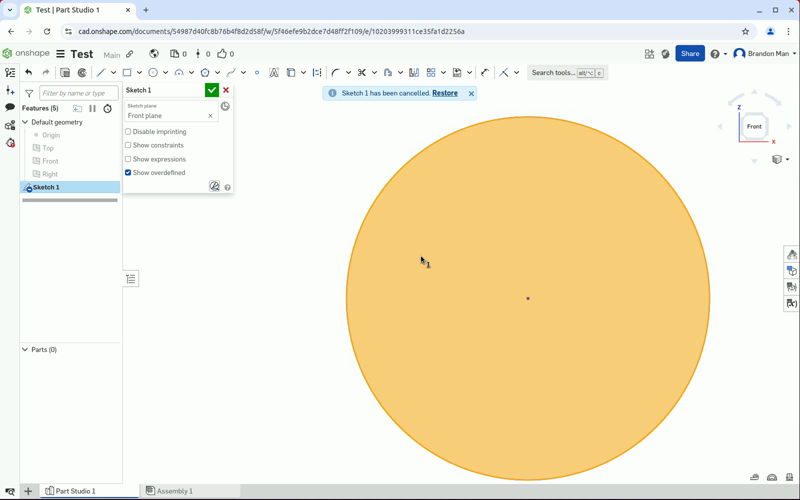
scroll(-6)
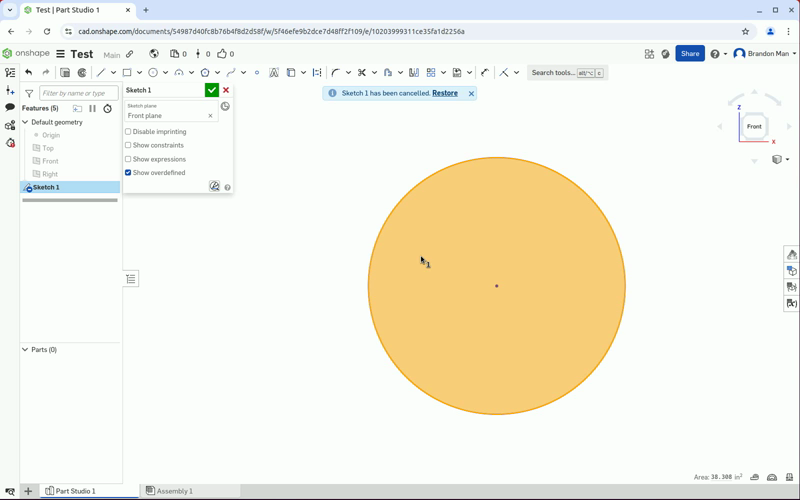
scroll(-6)
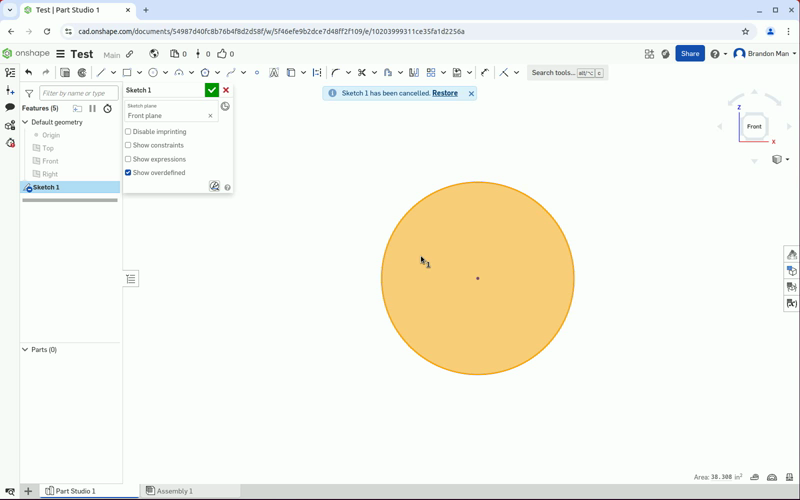
scroll(-6)
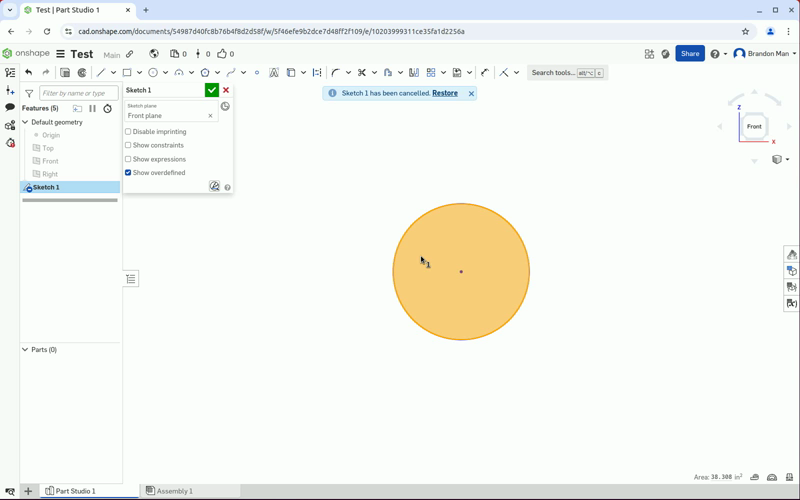
scroll(-6)
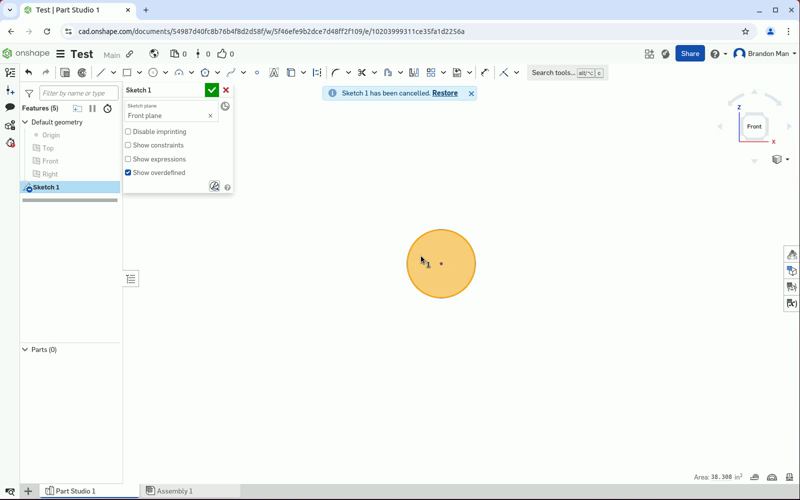
scroll(-6)
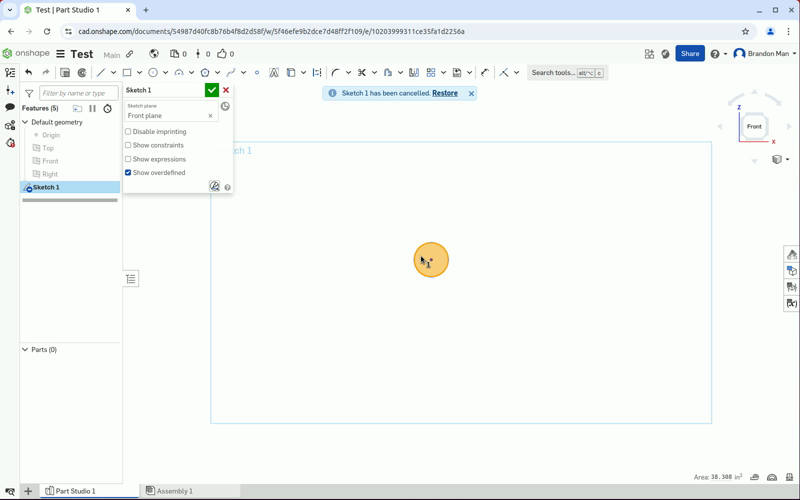
mouse_move(73, 352)
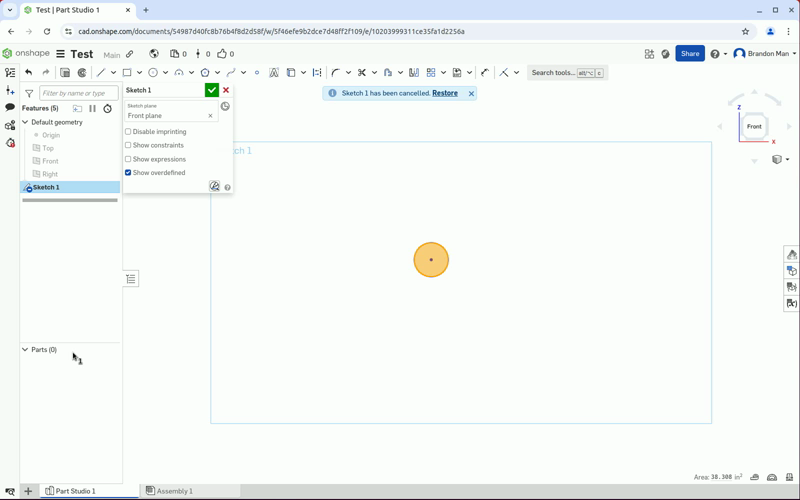
key(shift+y)
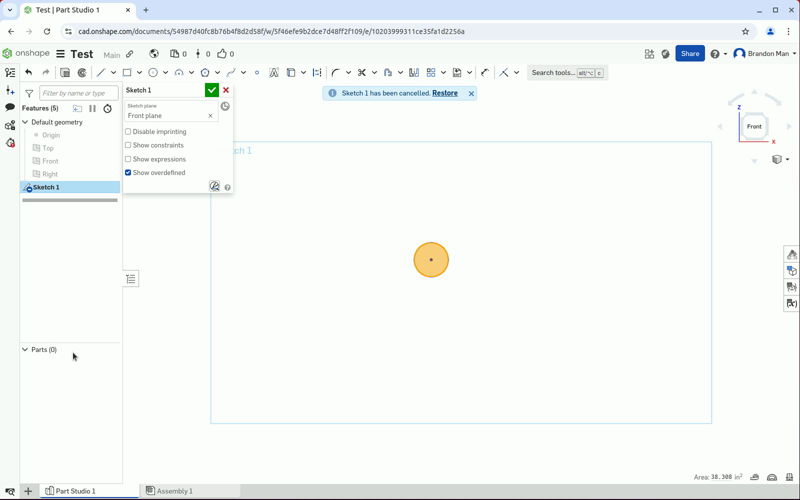
key(shift+e)
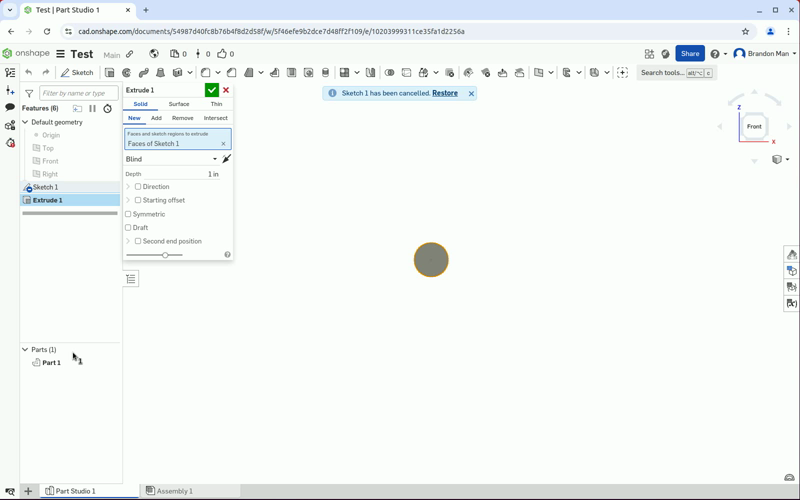
mouse_move(143, 106)
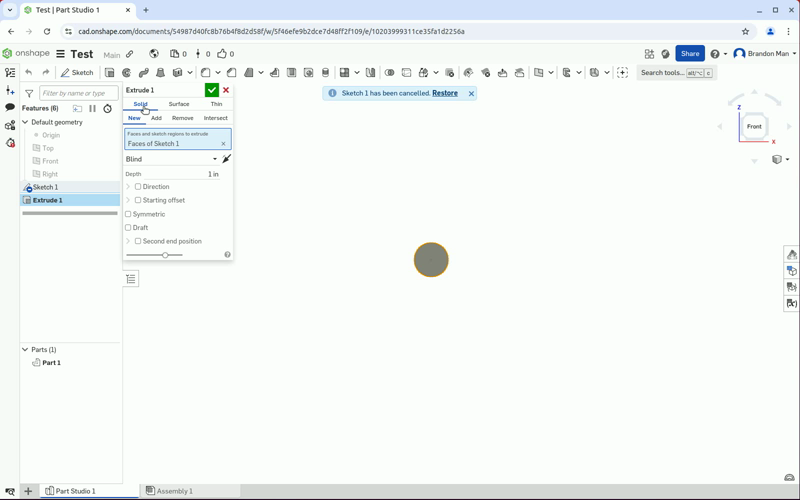
click(143, 106)
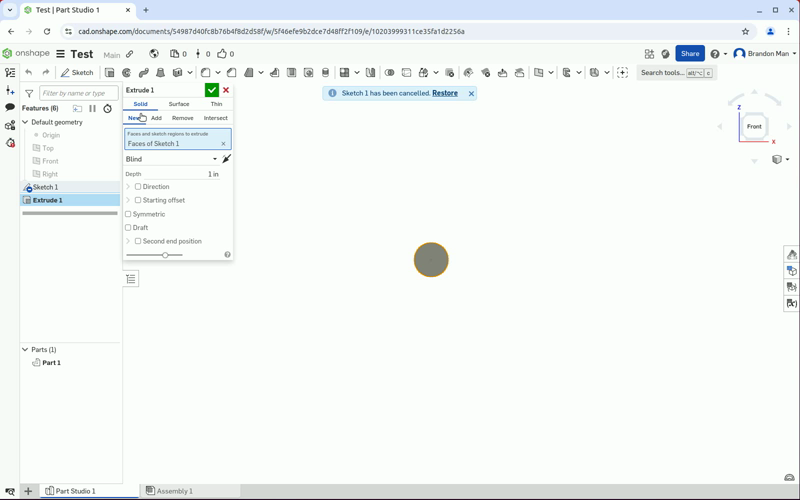
mouse_move(137, 120)
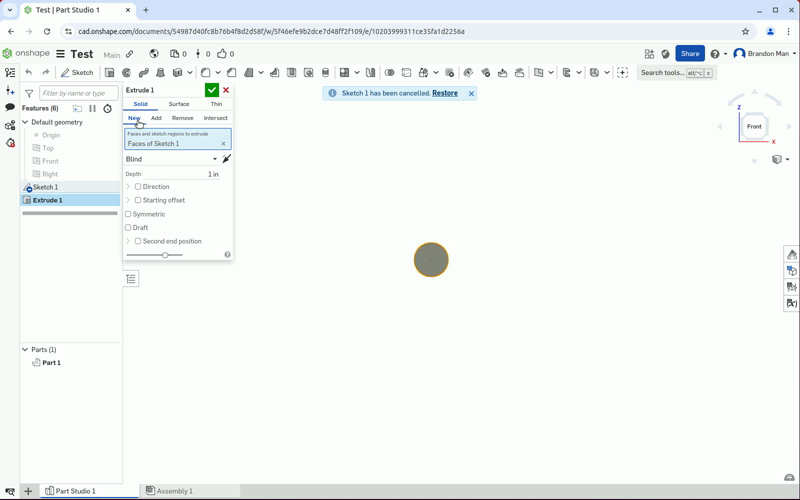
click(137, 120)
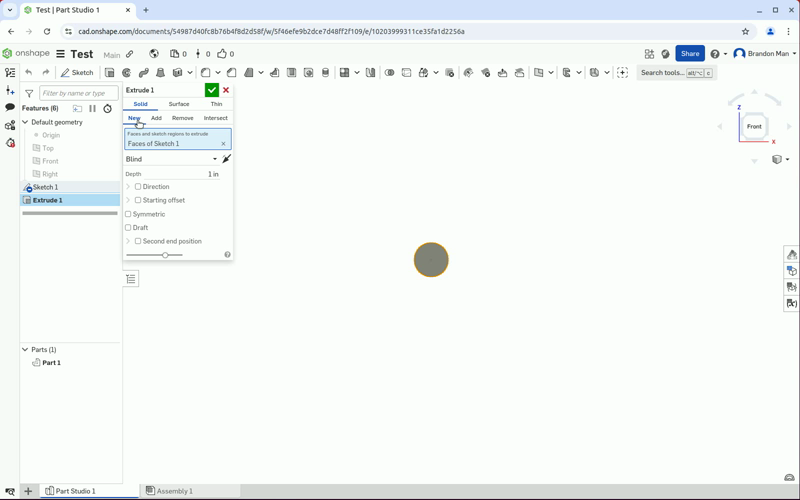
key(tab, 4)
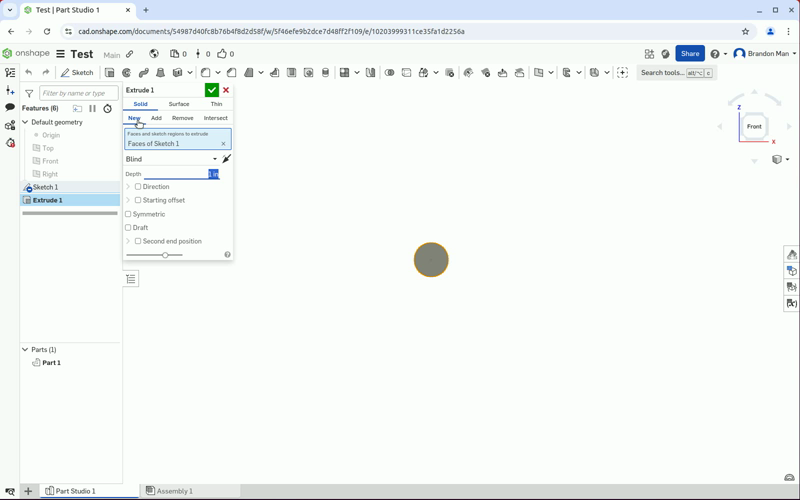
text(19.738)
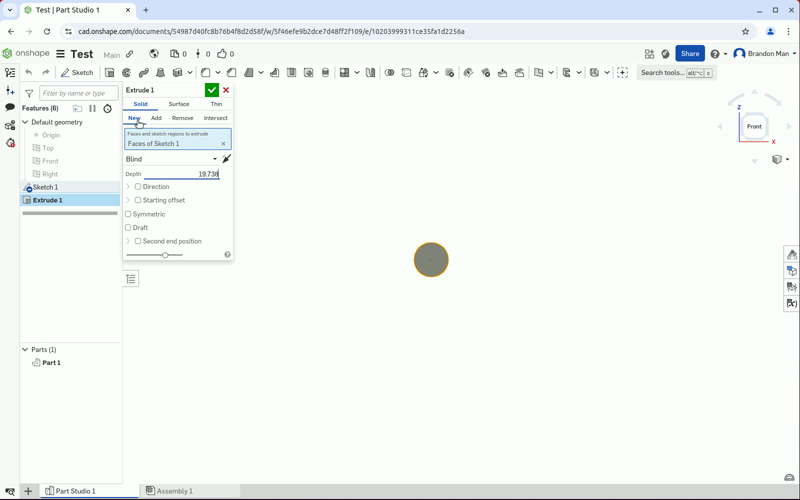
key(enter)
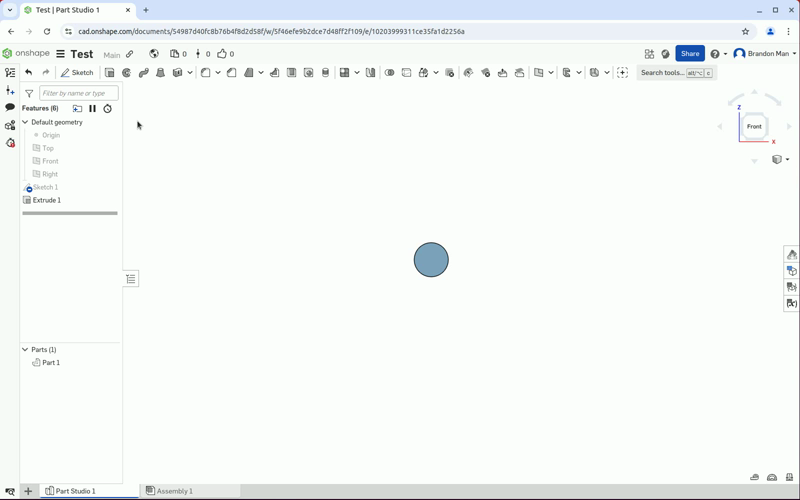
key(shift+h)
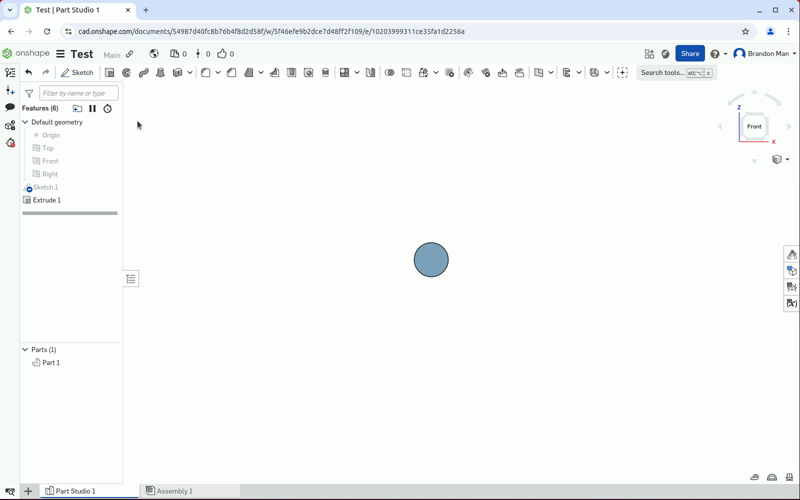
key(shift+h)
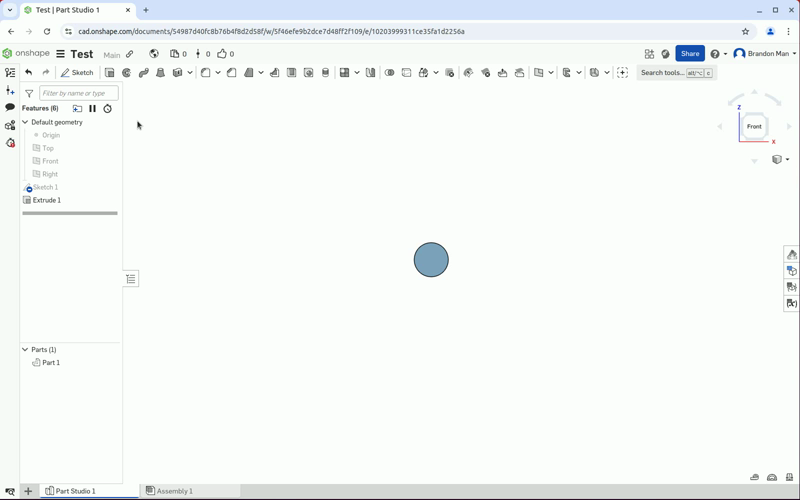
mouse_move(73, 189)
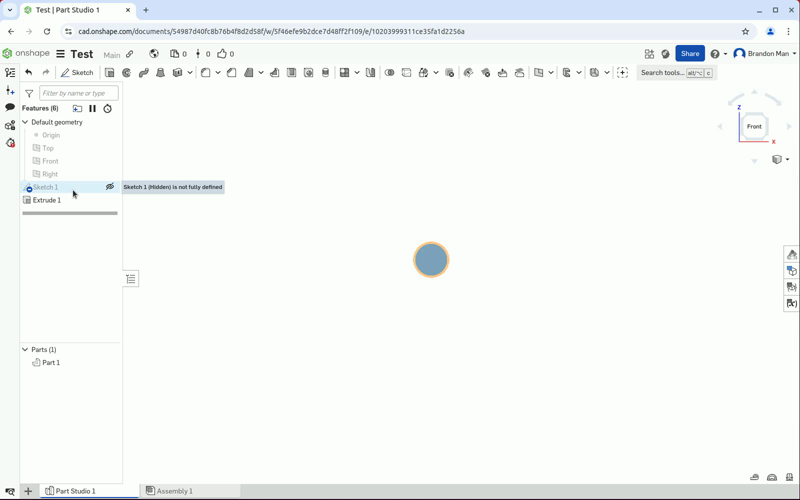
click(73, 189)
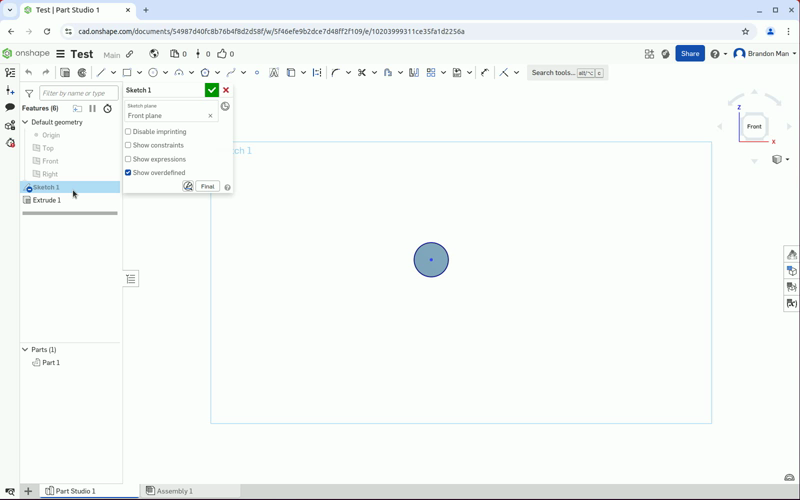
mouse_move(229, 92)
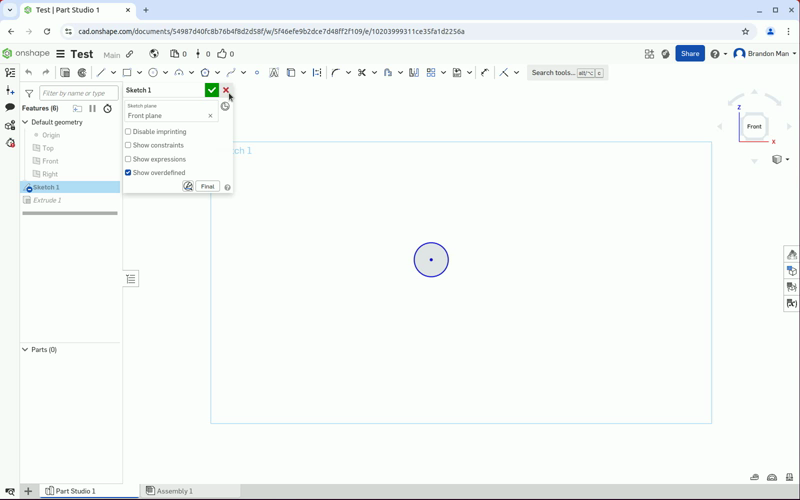
click(229, 92)
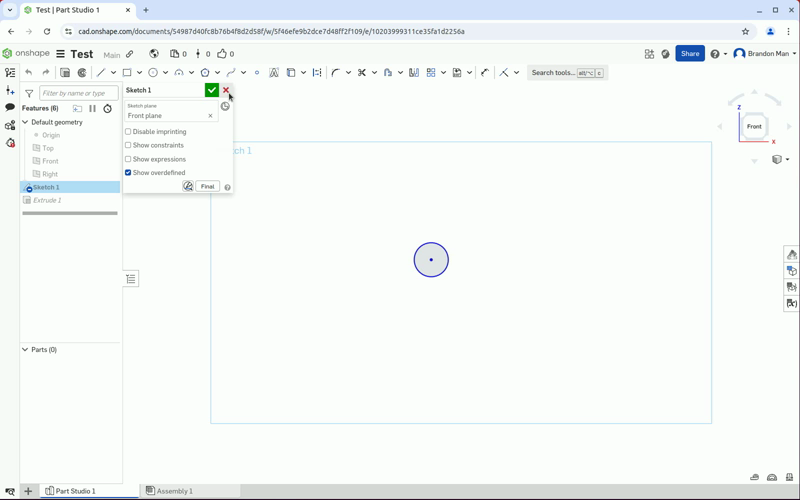
key(shift+s)
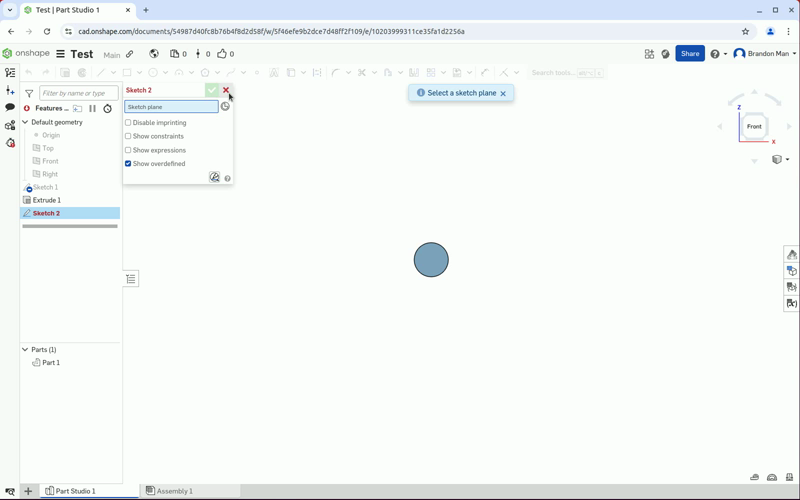
mouse_move(73, 163)
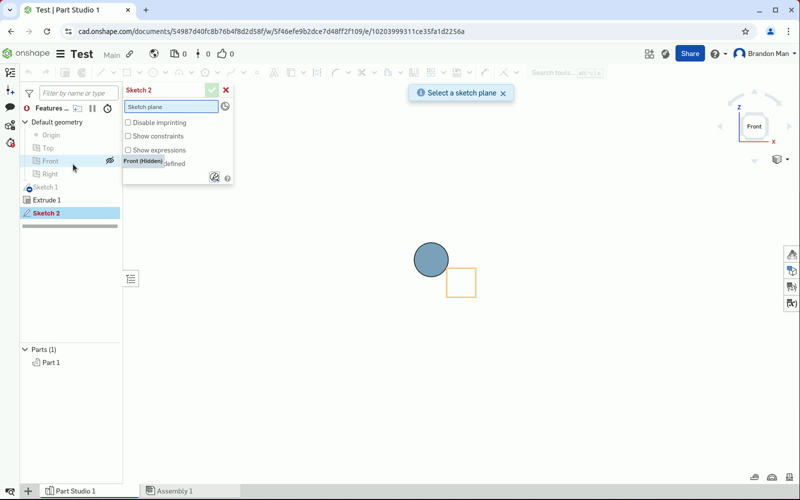
click(73, 163)
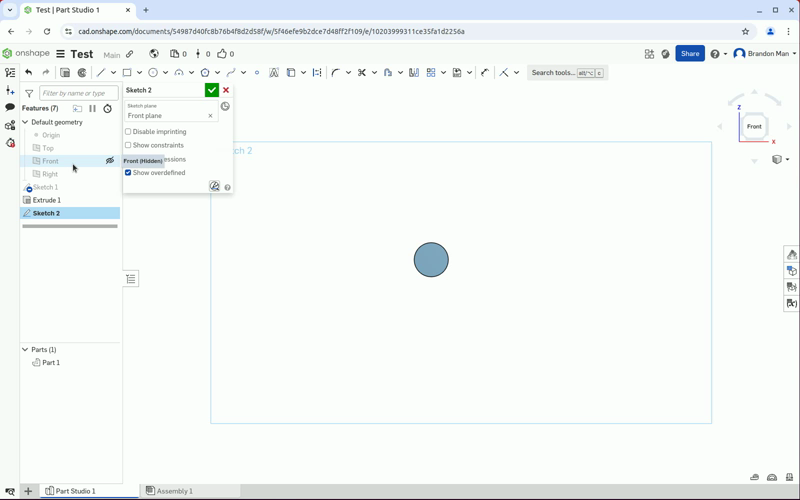
mouse_move(73, 352)
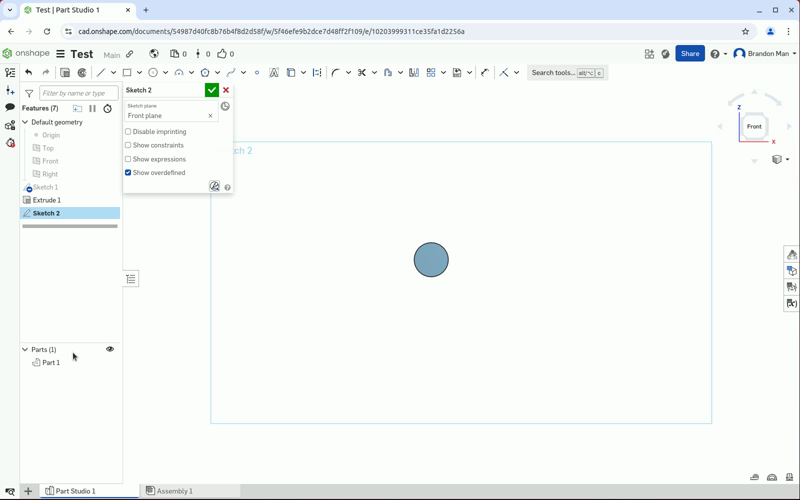
key(y)
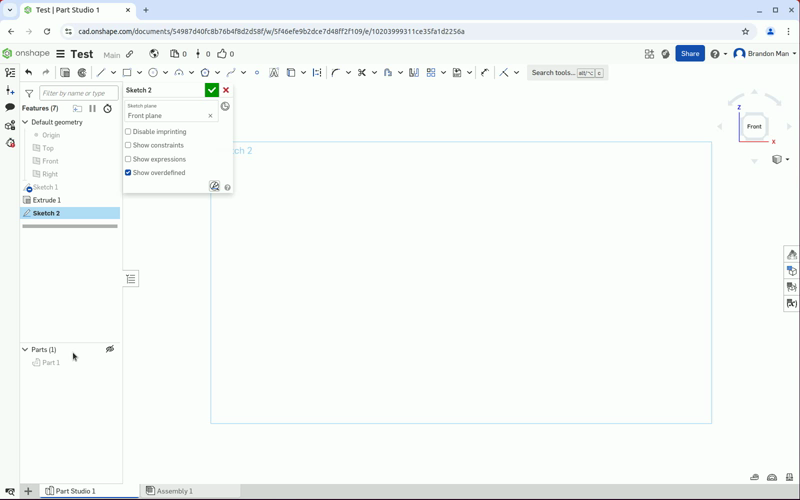
key(c)
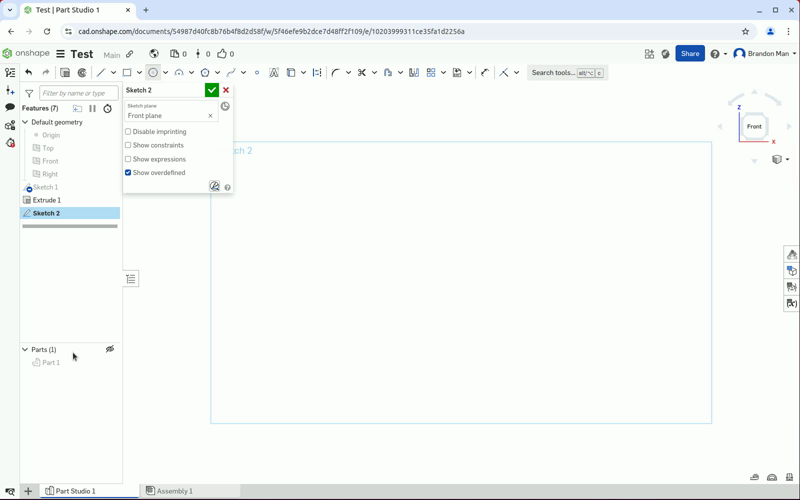
key_down(shift)
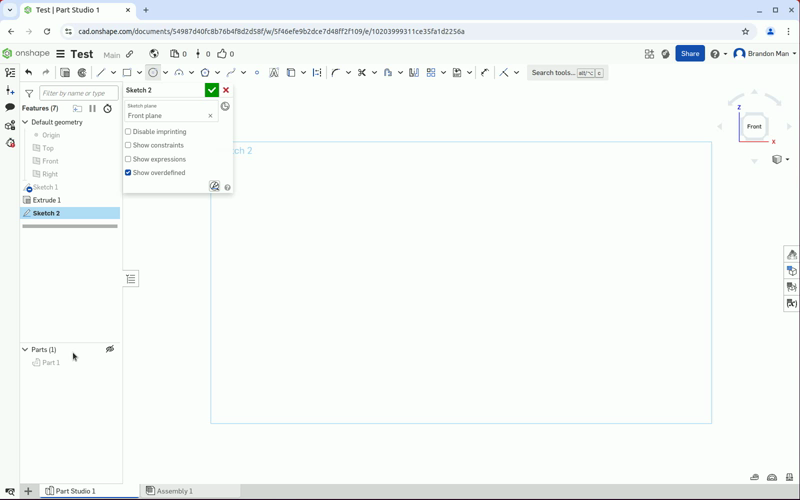
mouse_move(468, 272)
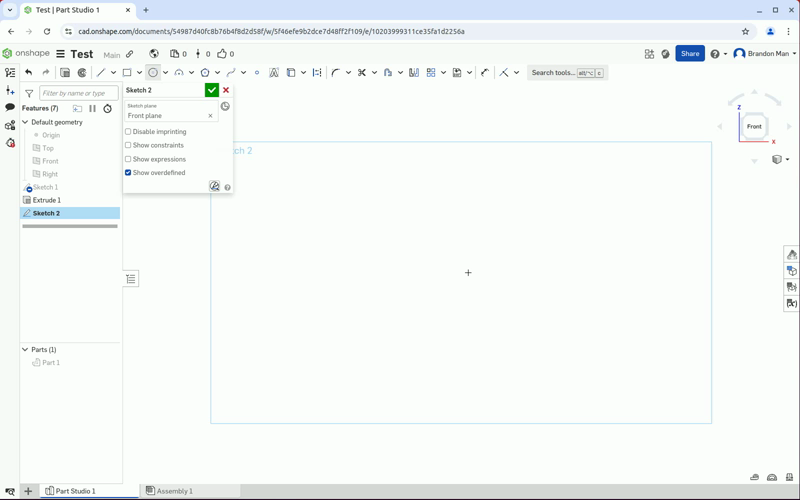
click(468, 272)
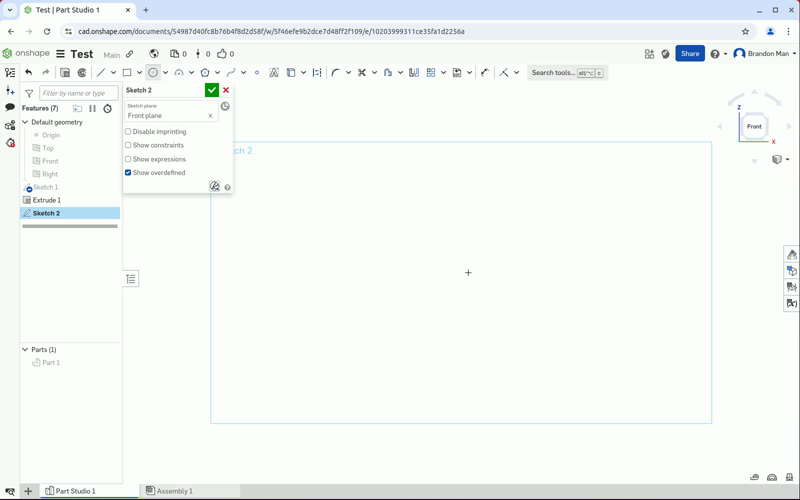
key_up(shift)
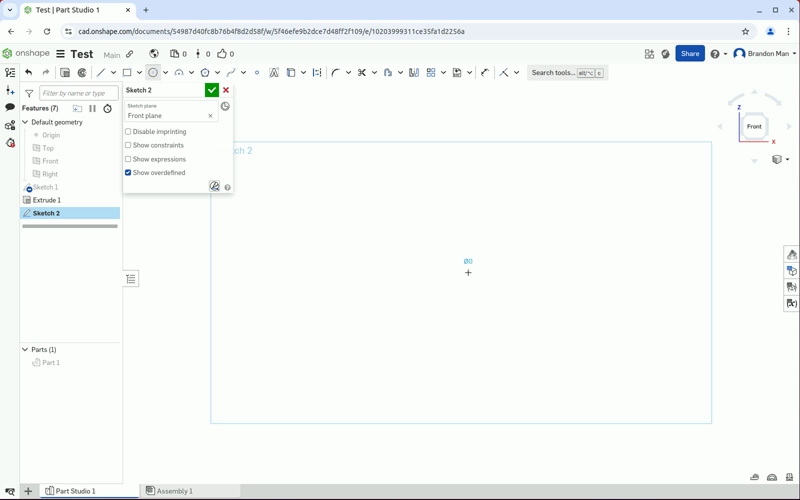
mouse_move(488, 272)
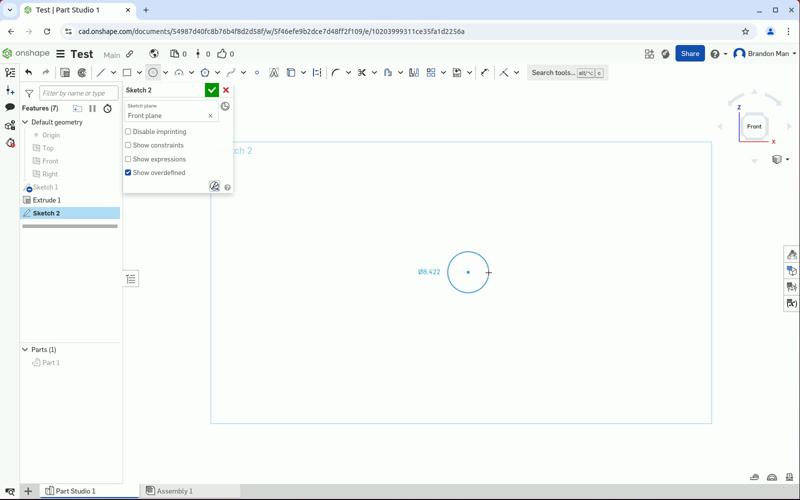
click(488, 272)
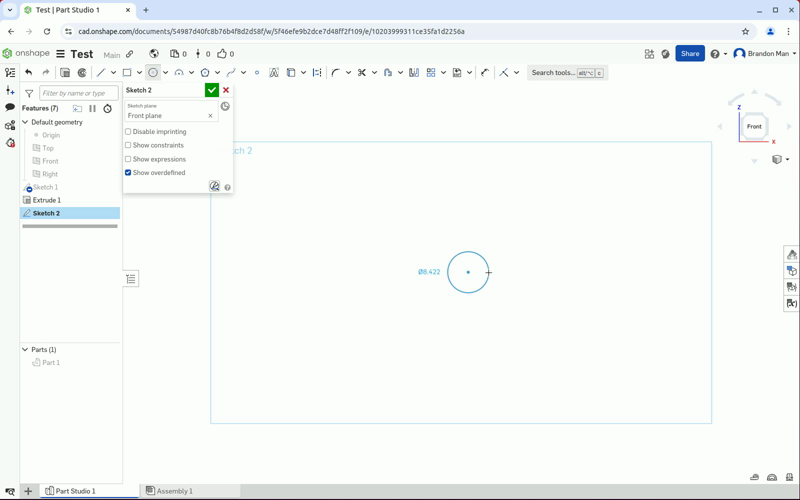
key(esc)
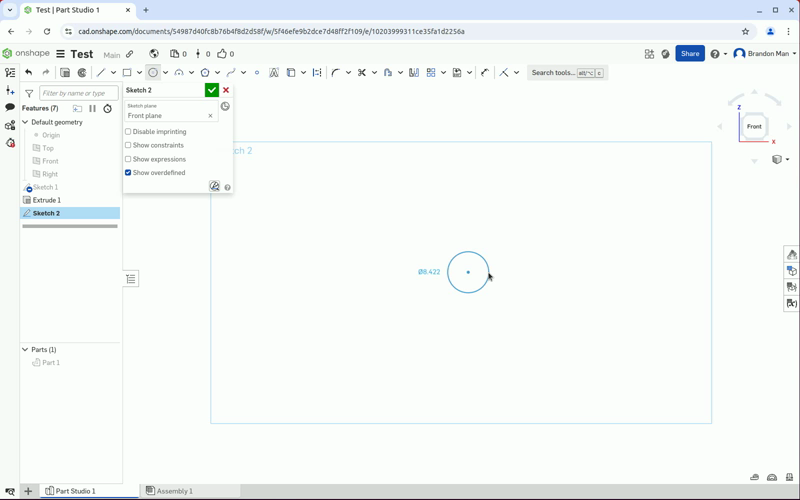
mouse_move(475, 277)
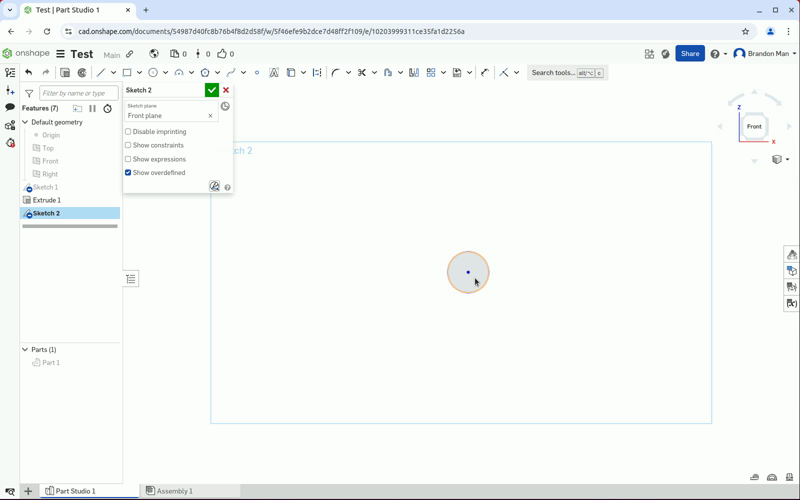
scroll(6)
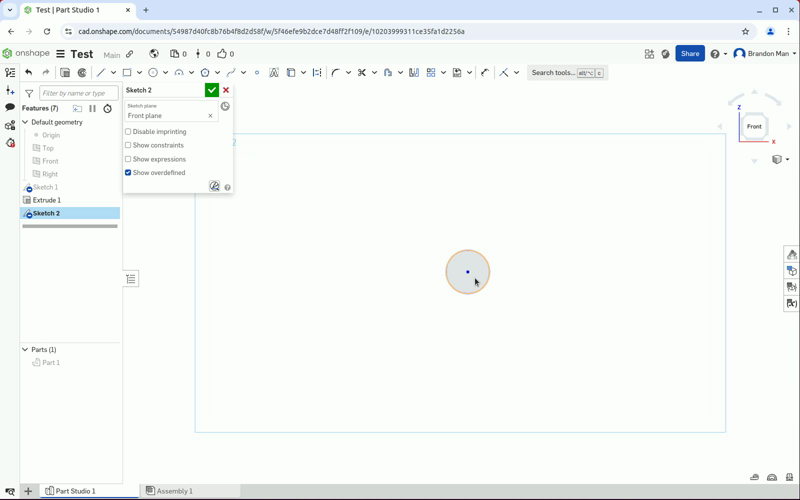
scroll(6)
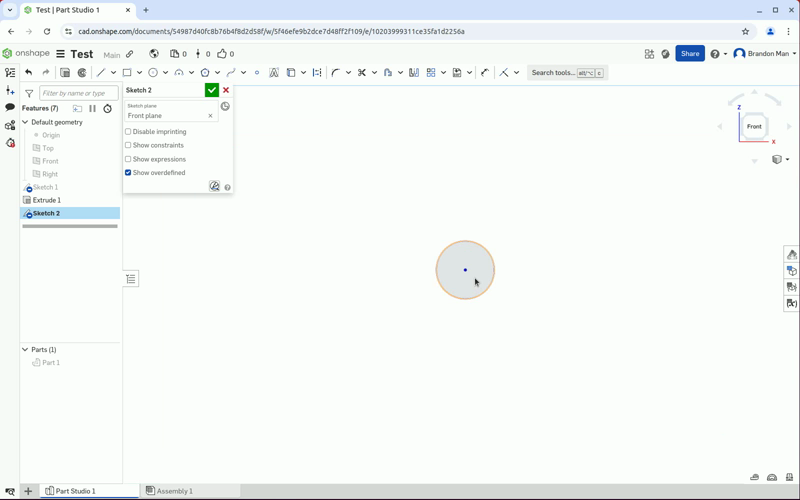
scroll(6)
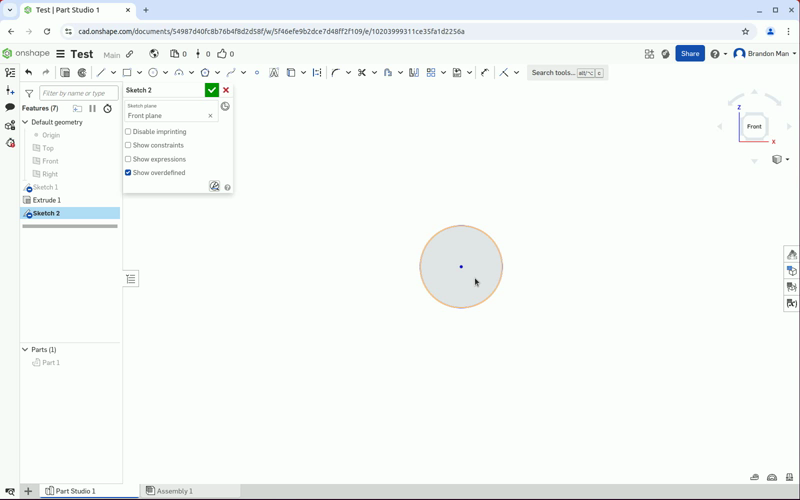
scroll(6)
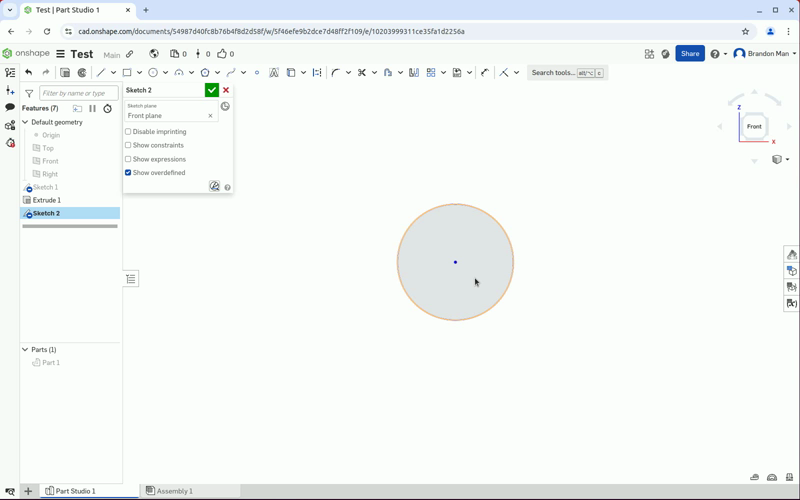
scroll(6)
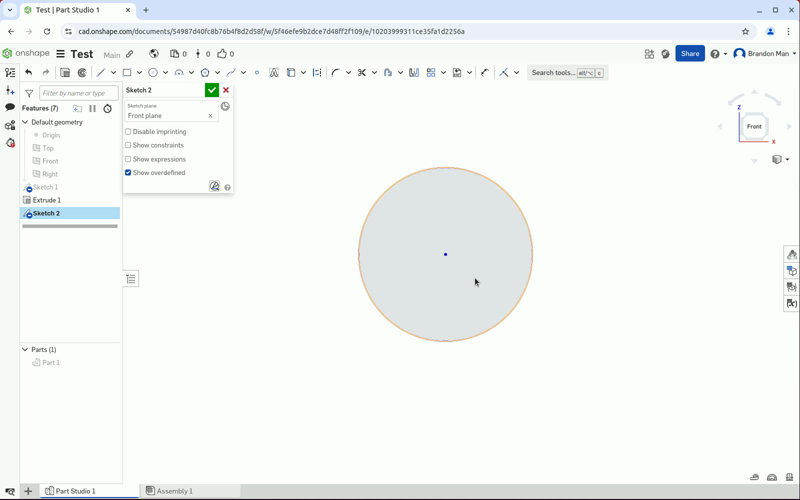
scroll(6)
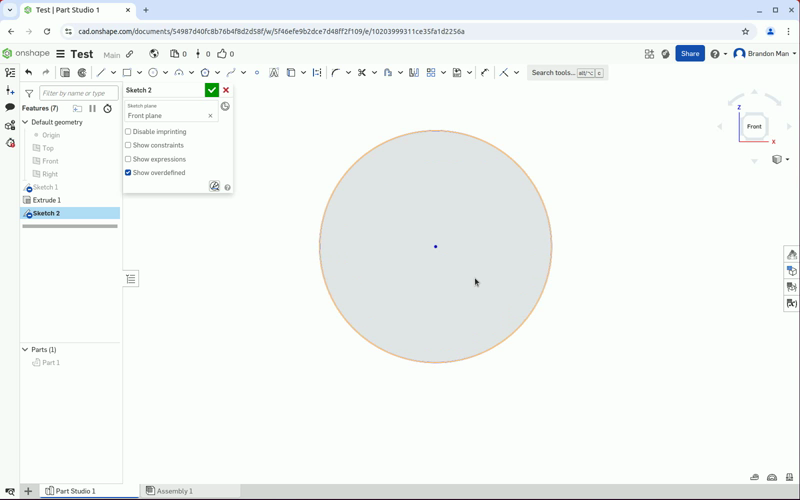
scroll(6)
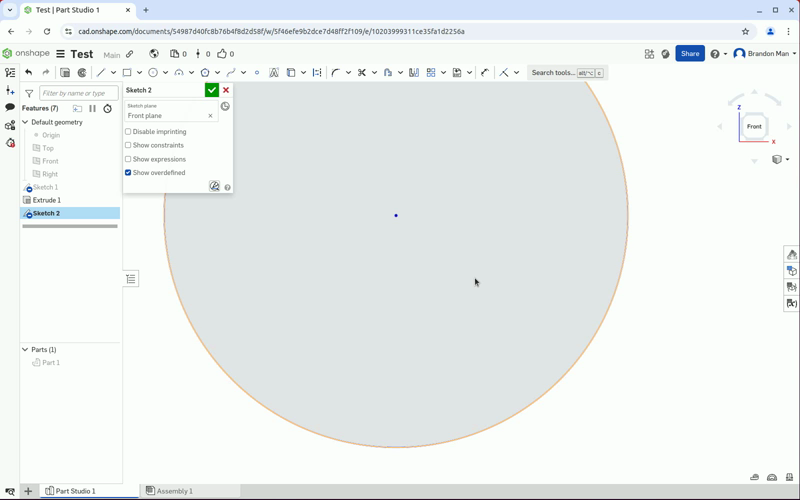
click(475, 277)
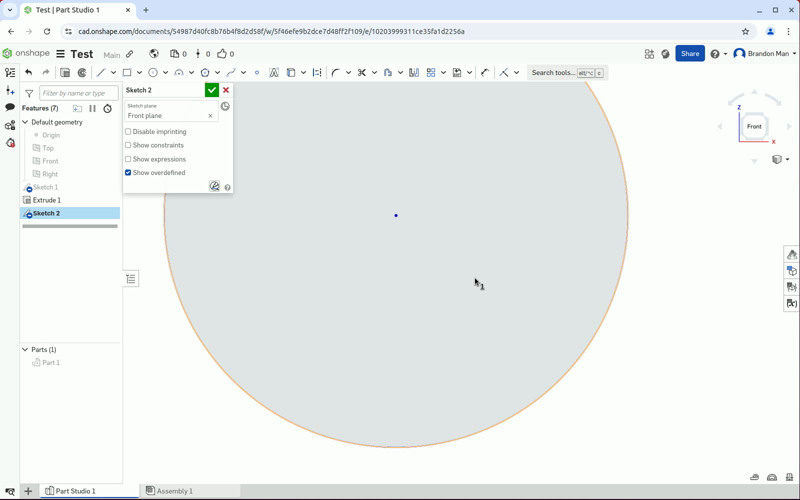
scroll(-6)
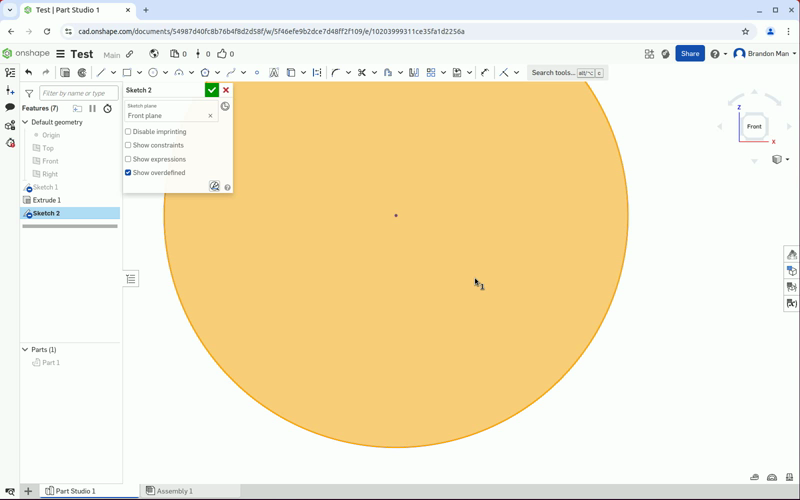
scroll(-6)
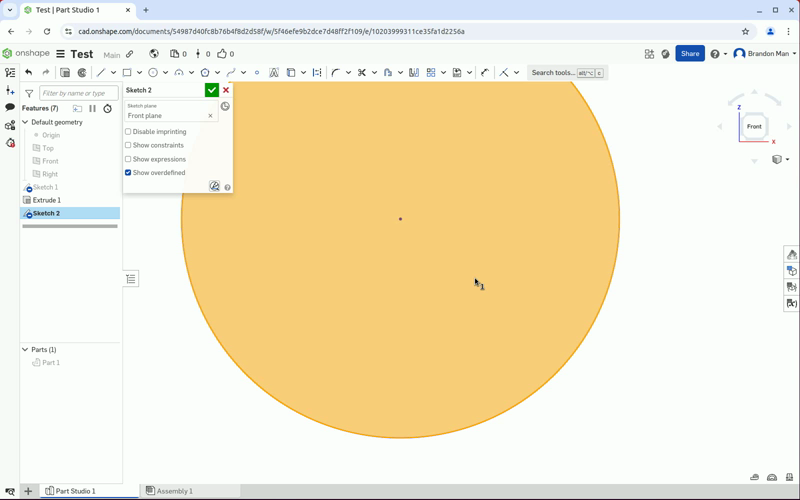
scroll(-6)
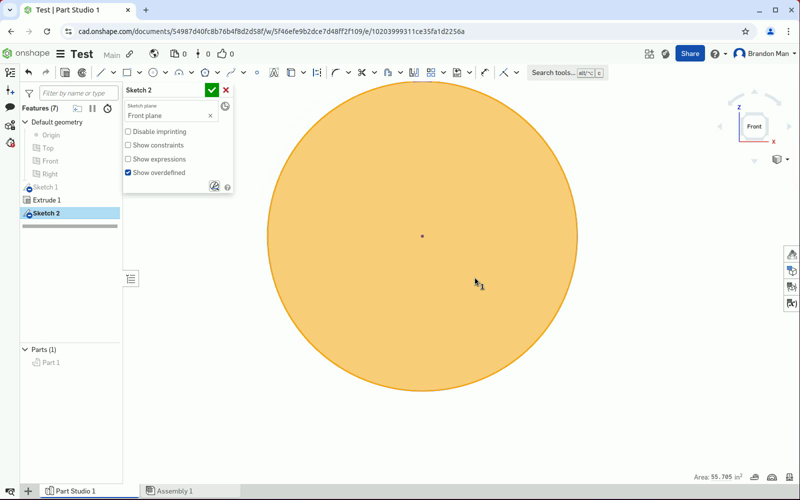
scroll(-6)
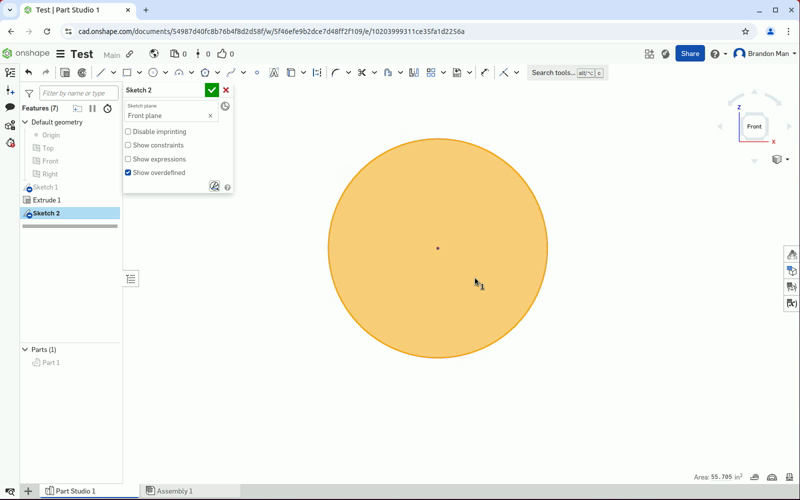
scroll(-6)
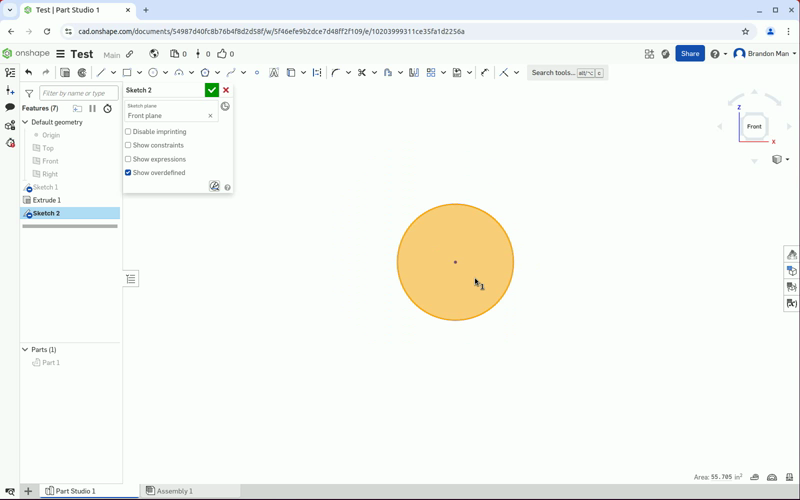
scroll(-6)
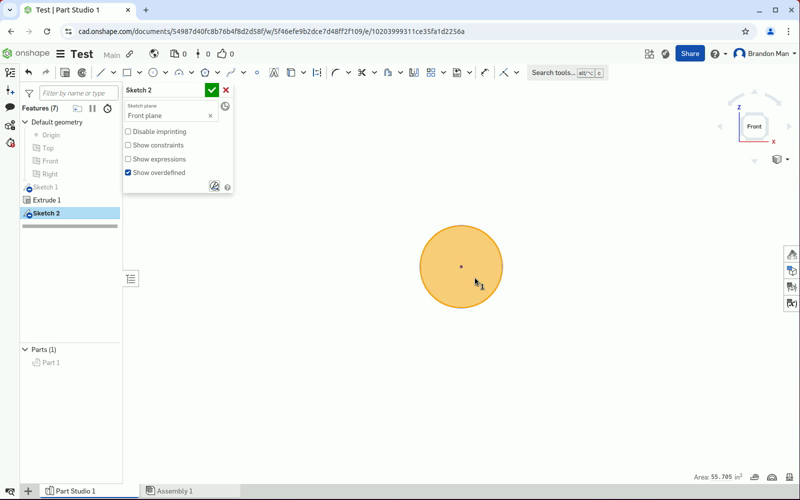
scroll(-6)
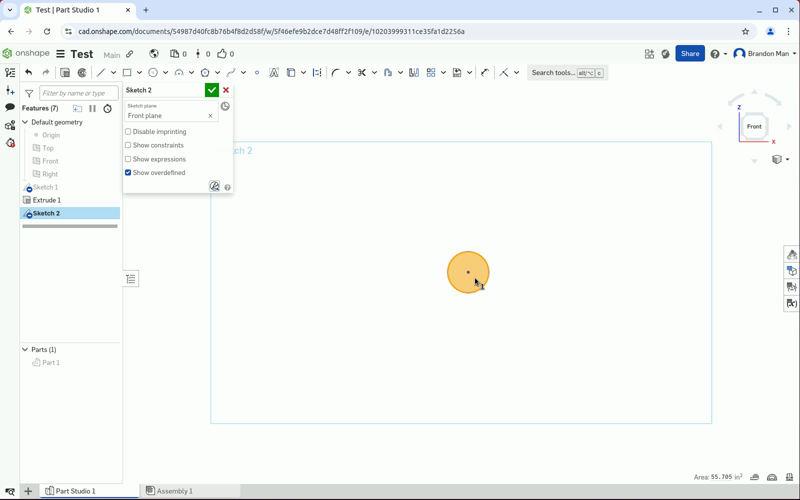
mouse_move(73, 352)
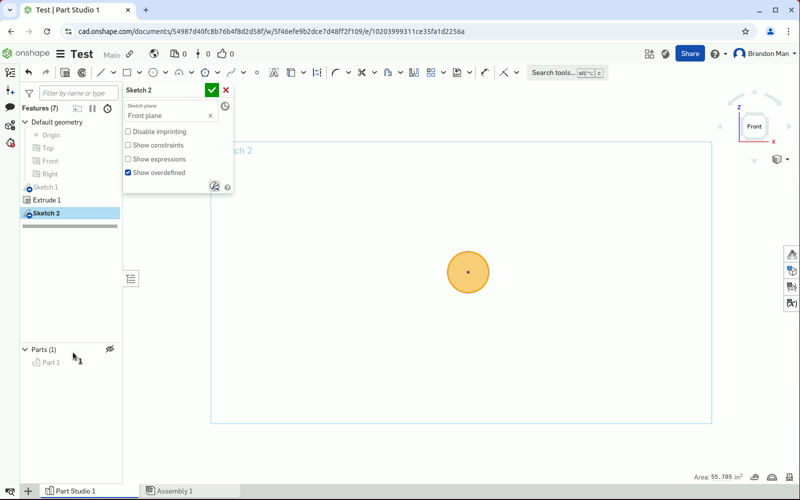
key(shift+y)
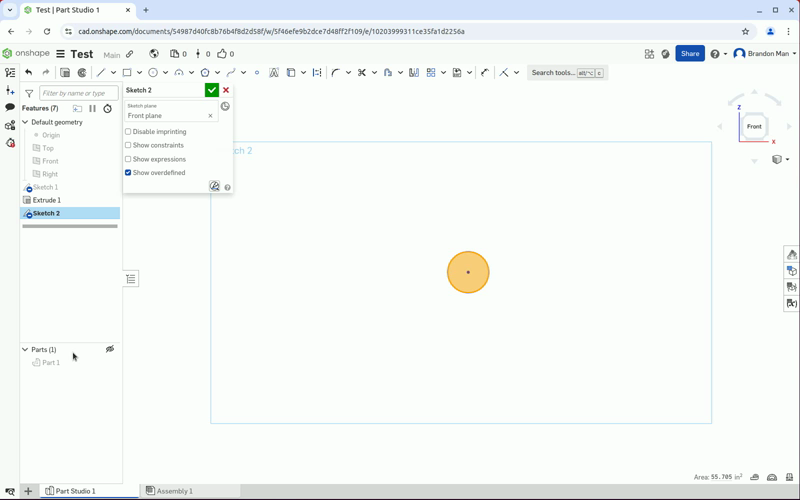
key(shift+e)
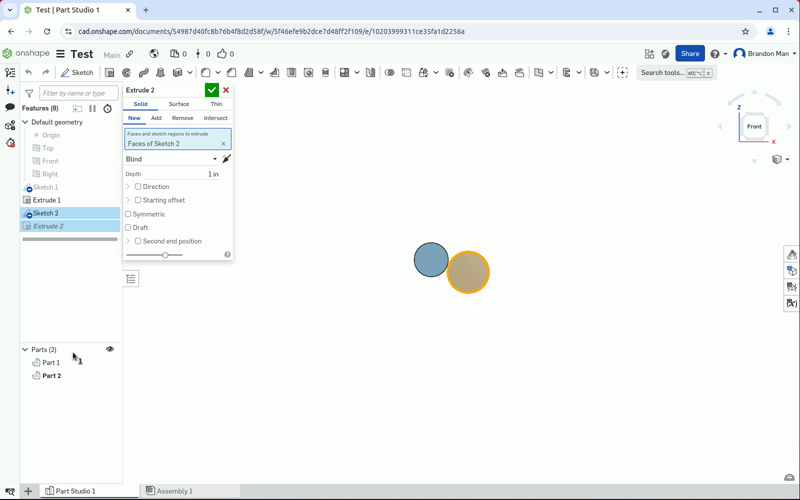
mouse_move(143, 106)
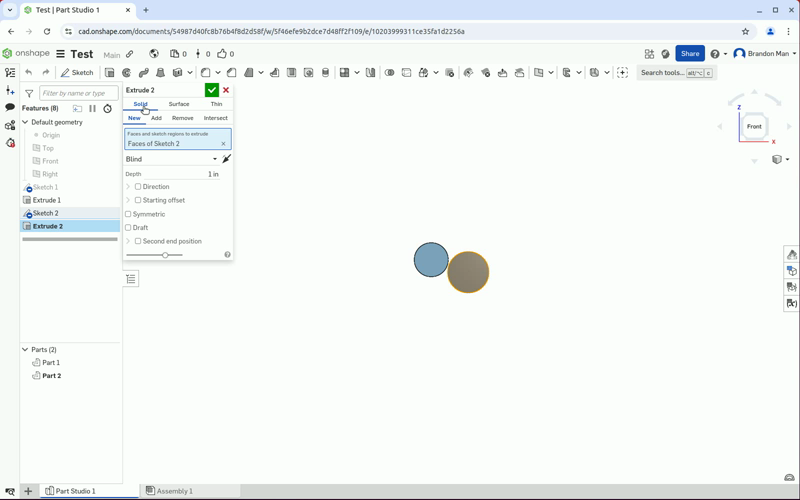
click(143, 106)
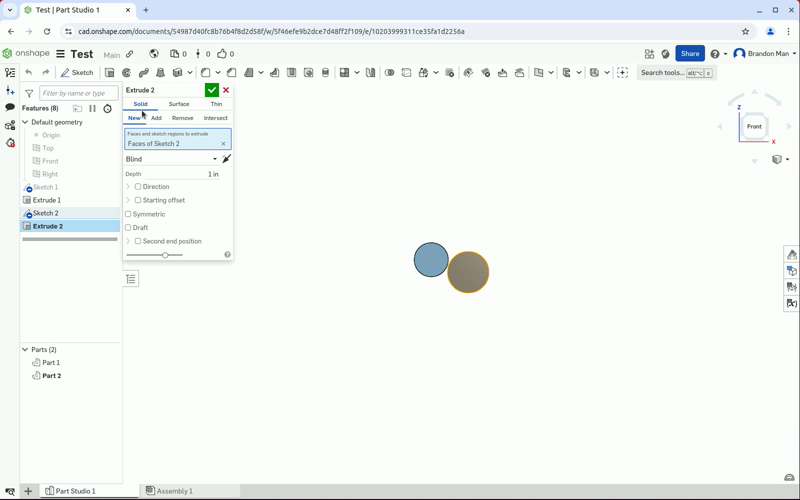
mouse_move(137, 120)
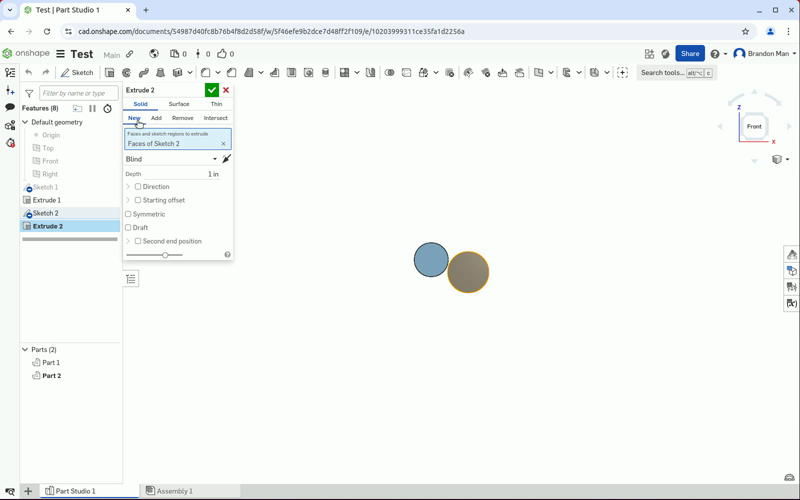
click(137, 120)
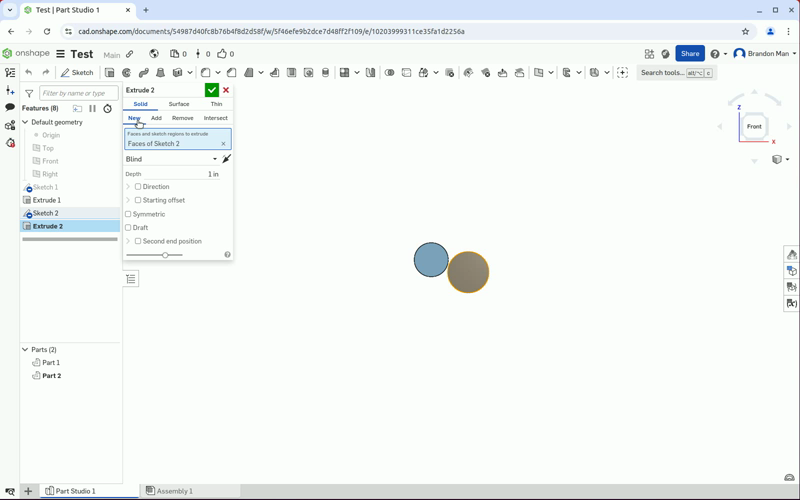
key(tab, 4)
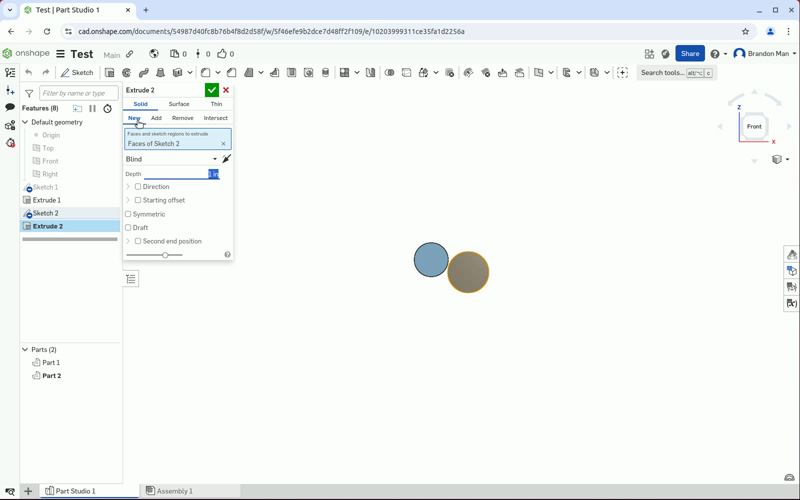
text(19.738)
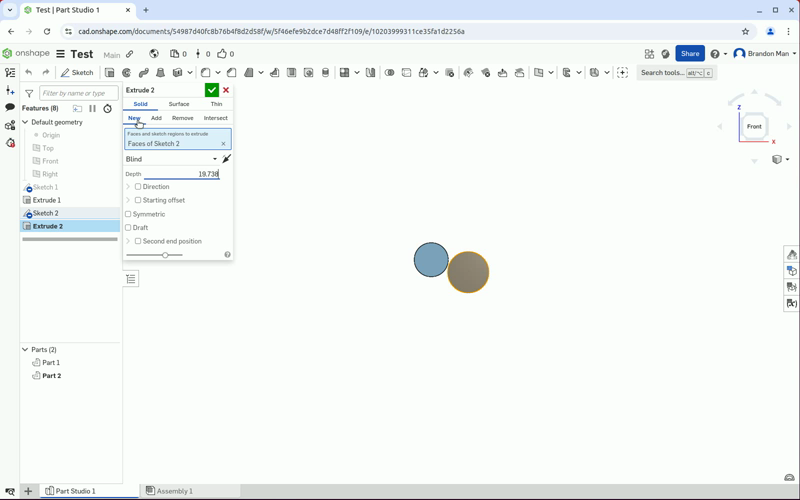
key(enter)
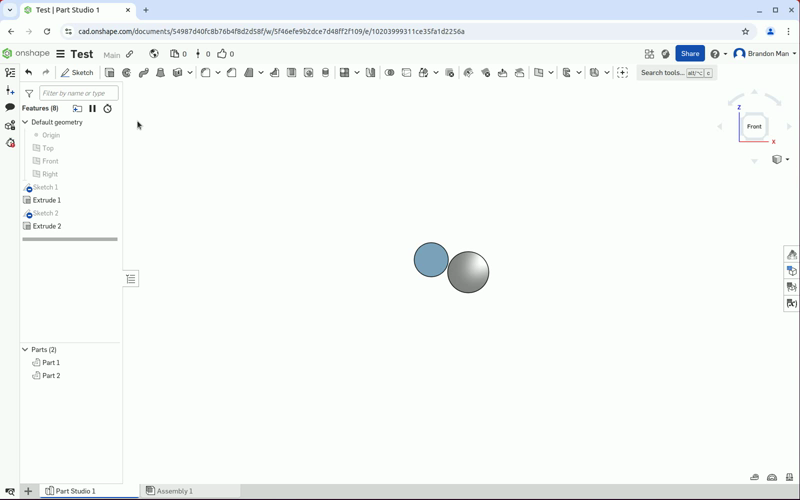
key(shift+h)
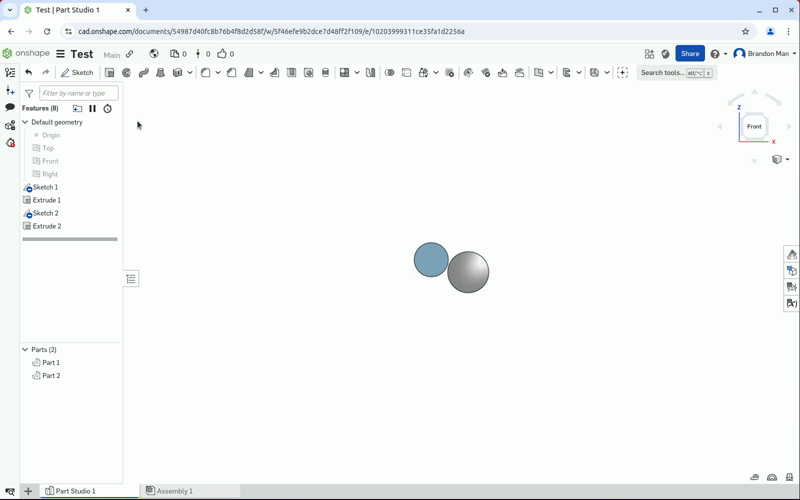
key(shift+h)
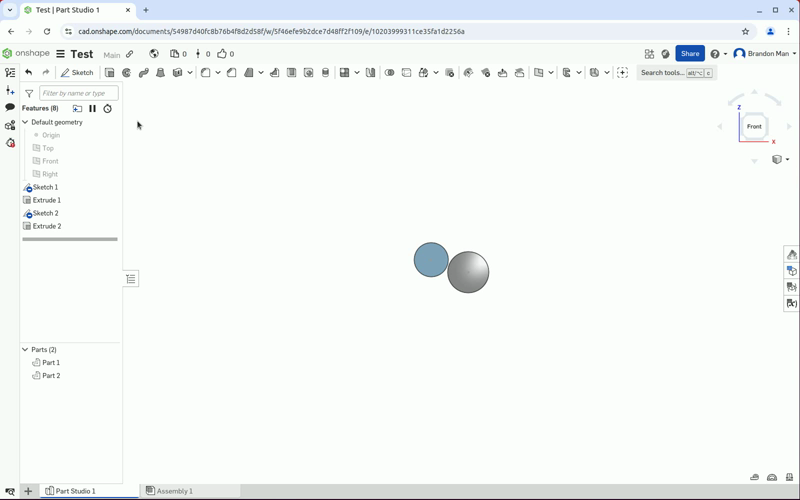
key(shift+7)
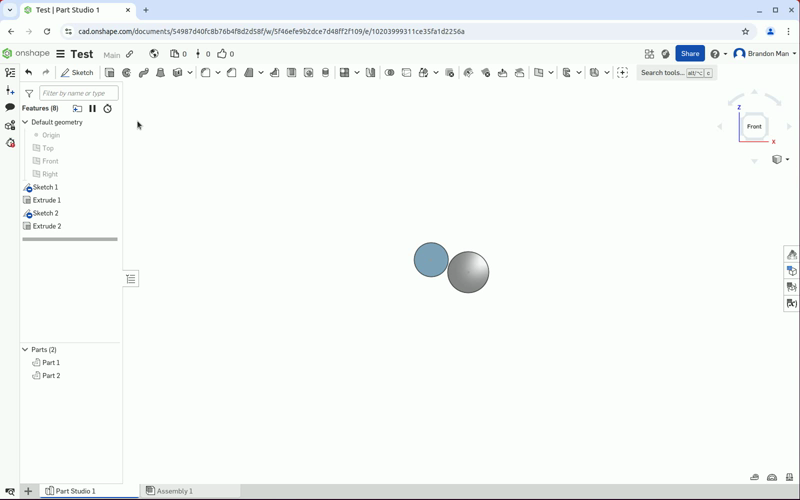
key(left, 2)
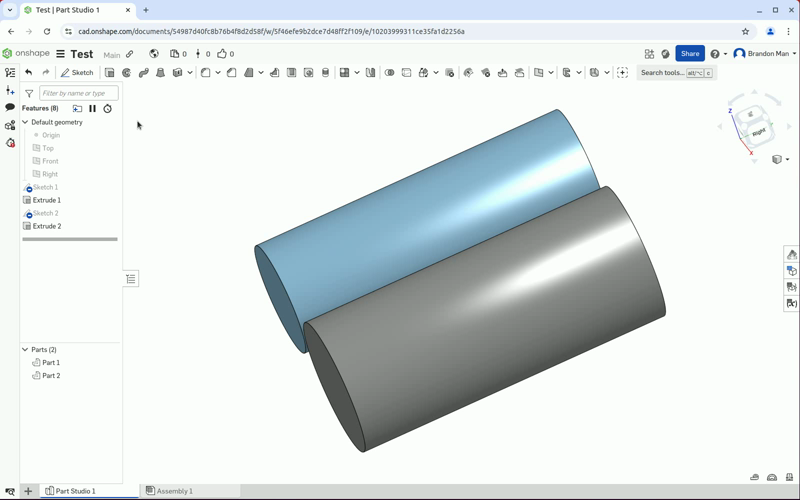
key(down, 2)
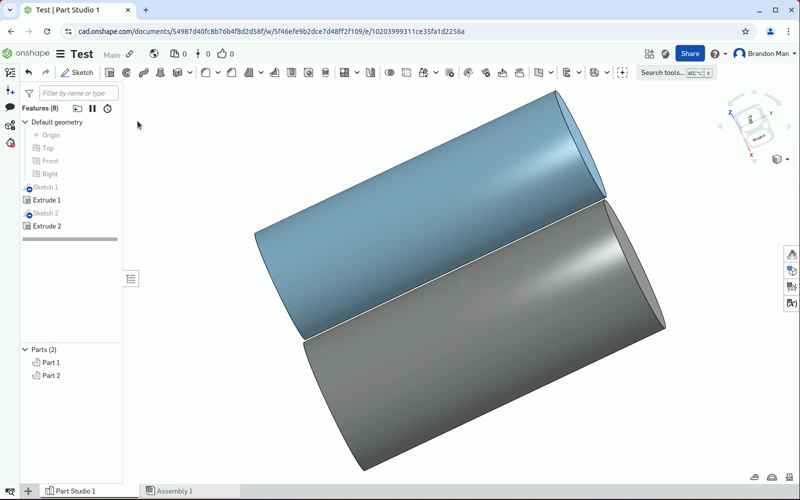
key(up, 2)
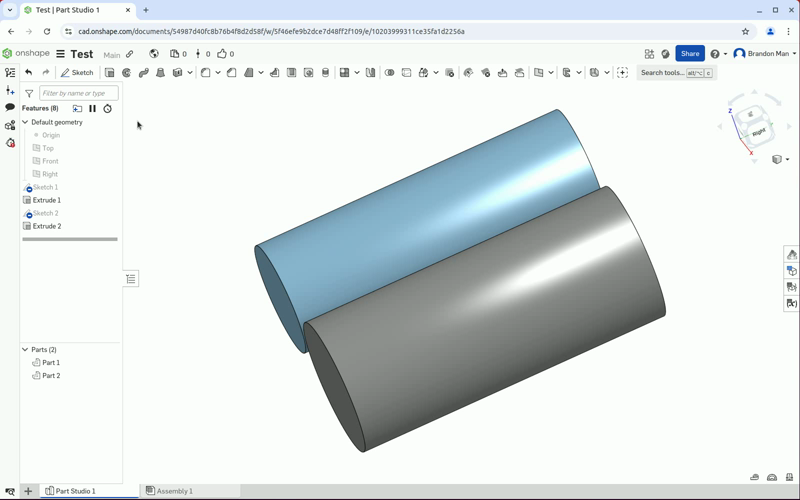
key(right, 2)
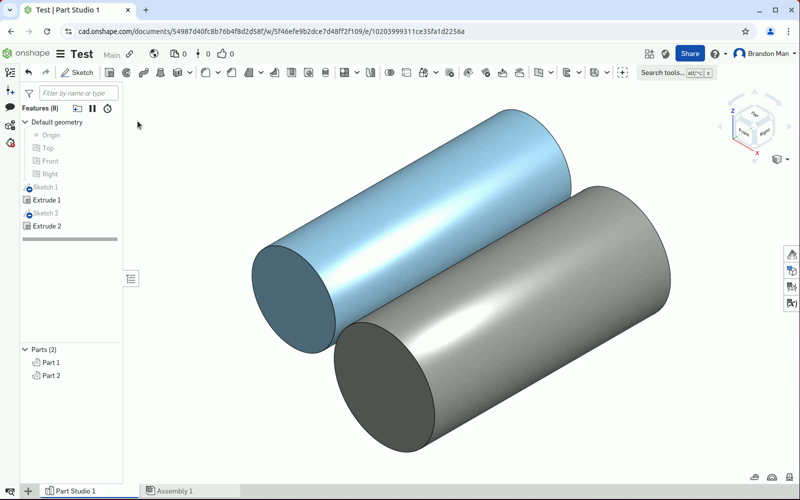
mouse_move(73, 189)
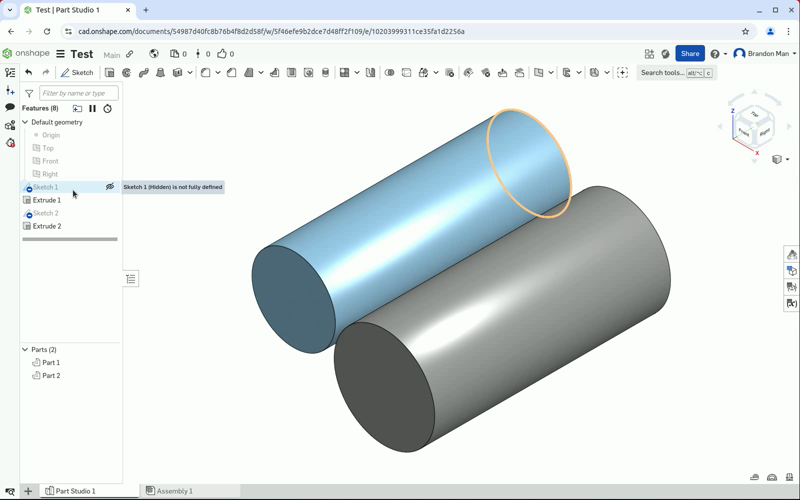
click(73, 189)